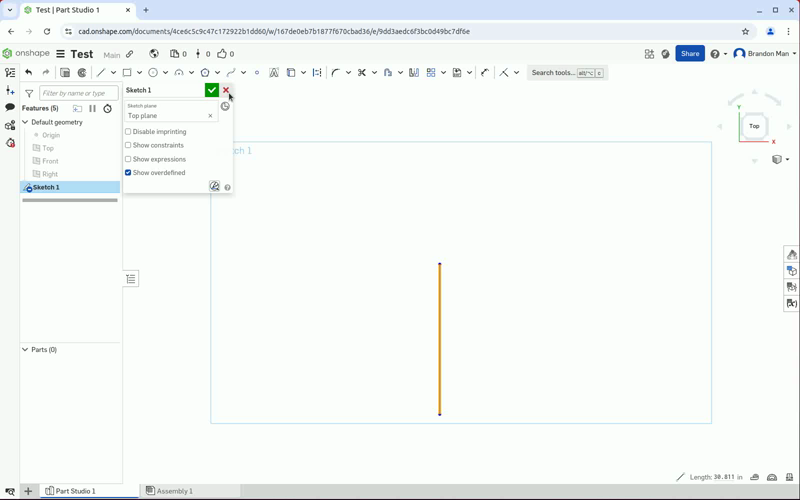
key(shift+h)
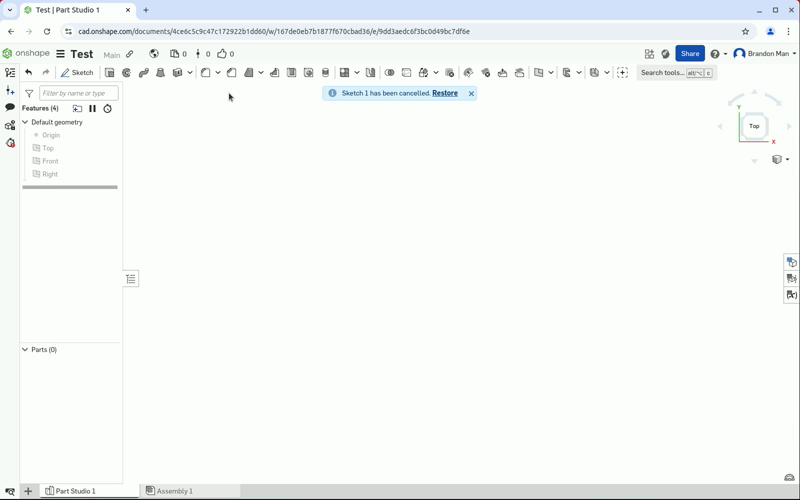
mouse_move(73, 352)
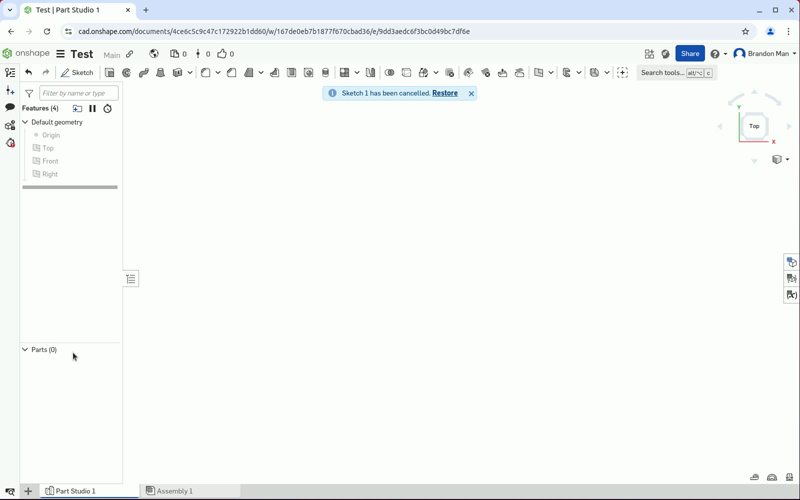
key(y)
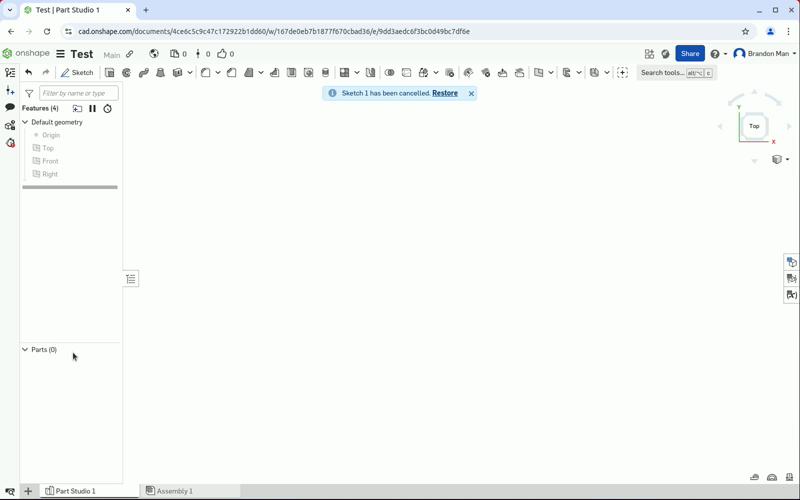
key(shift+p)
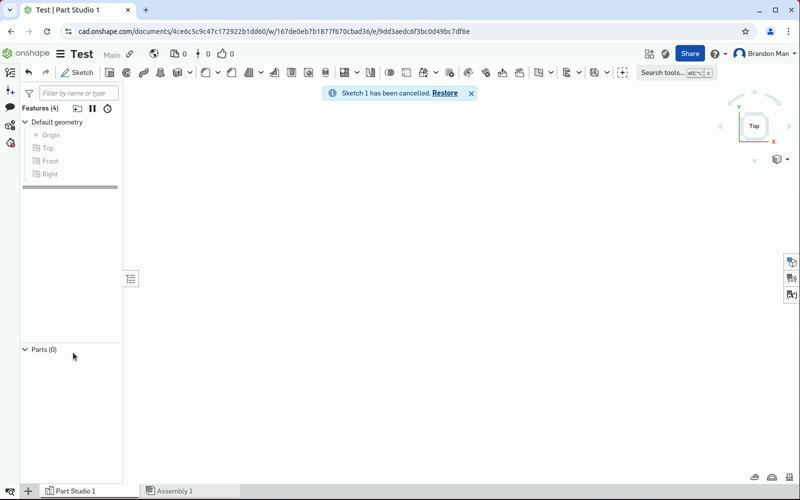
key(space)
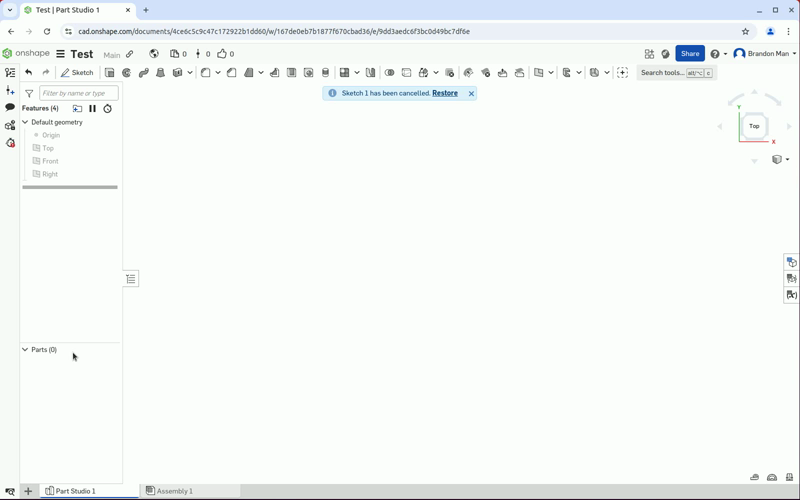
key_down(shift)
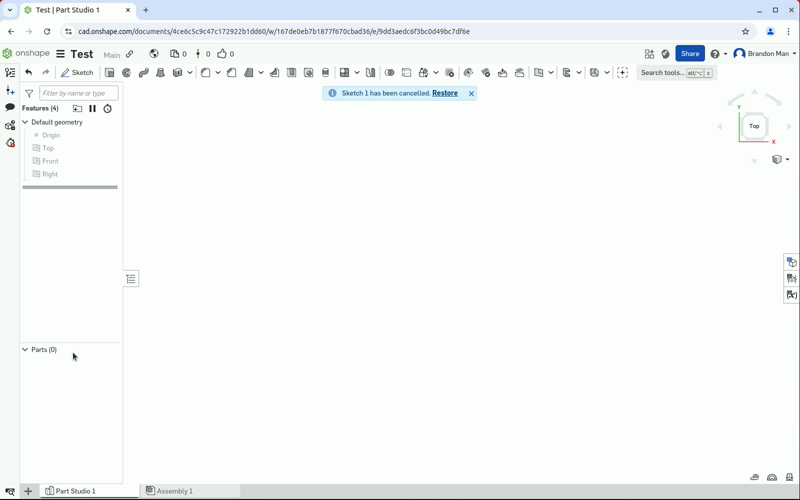
key(up)
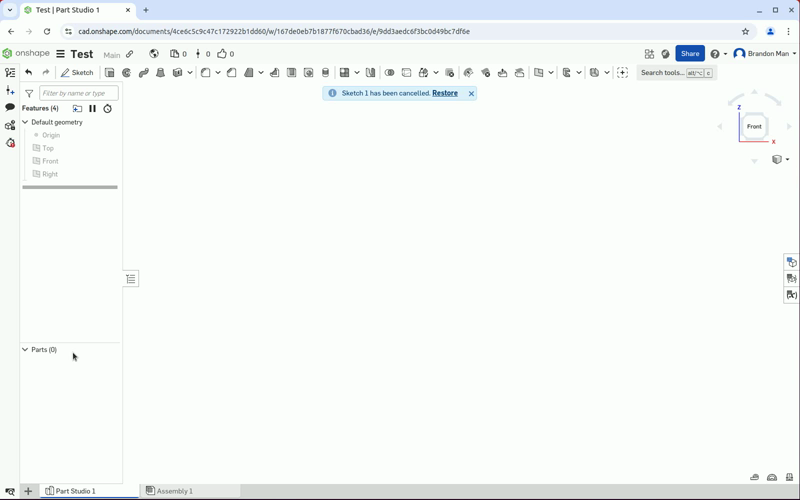
key_up(shift)
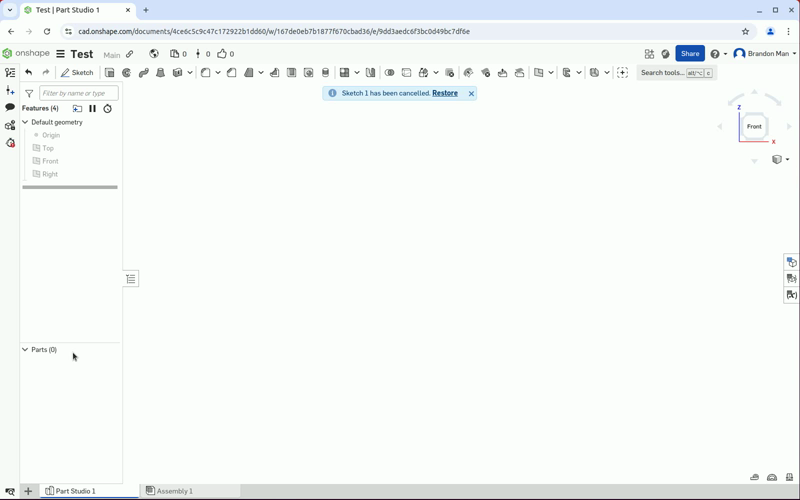
mouse_move(73, 352)
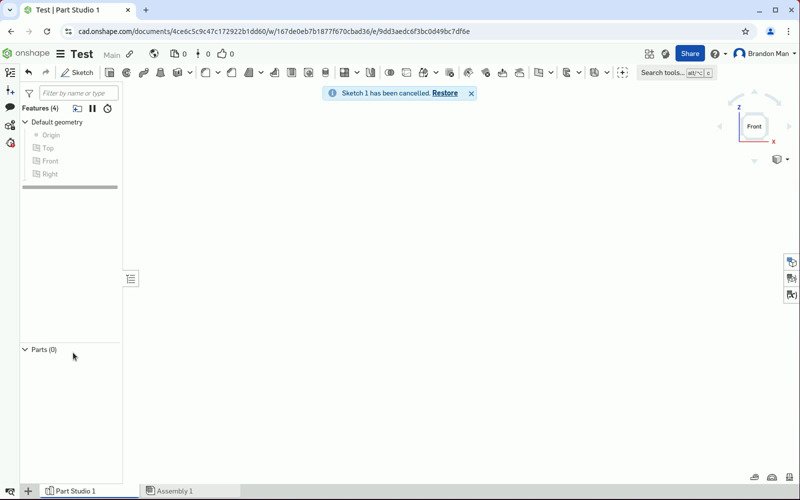
key(shift+y)
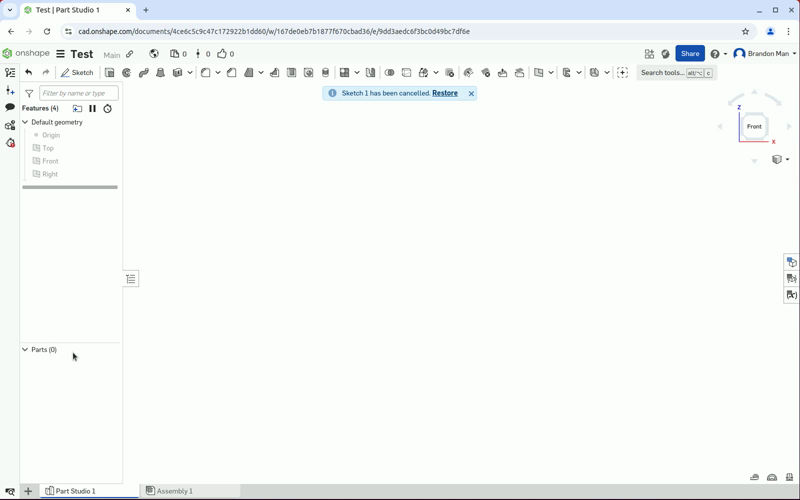
key(shift+s)
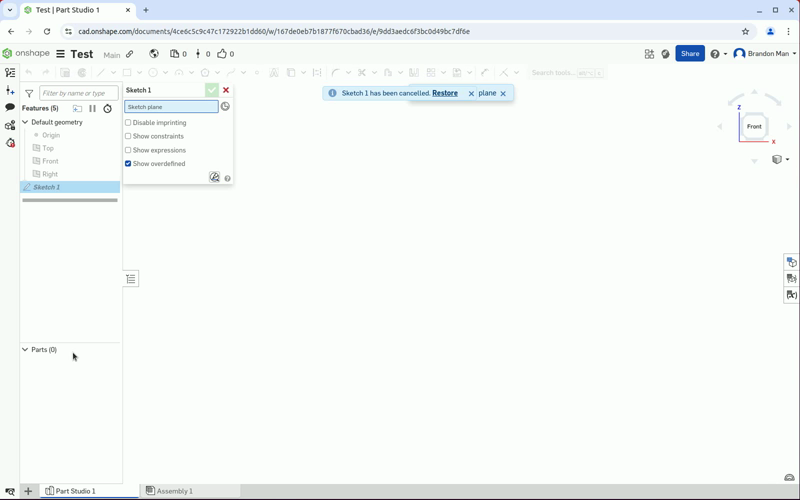
mouse_move(73, 163)
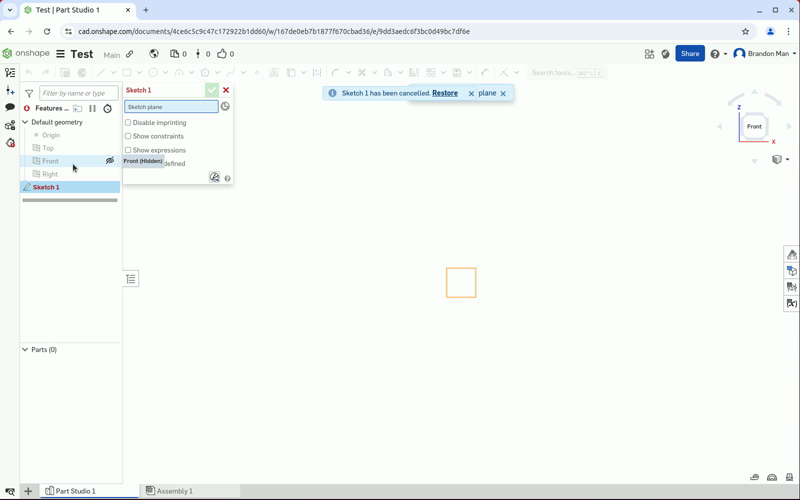
click(73, 163)
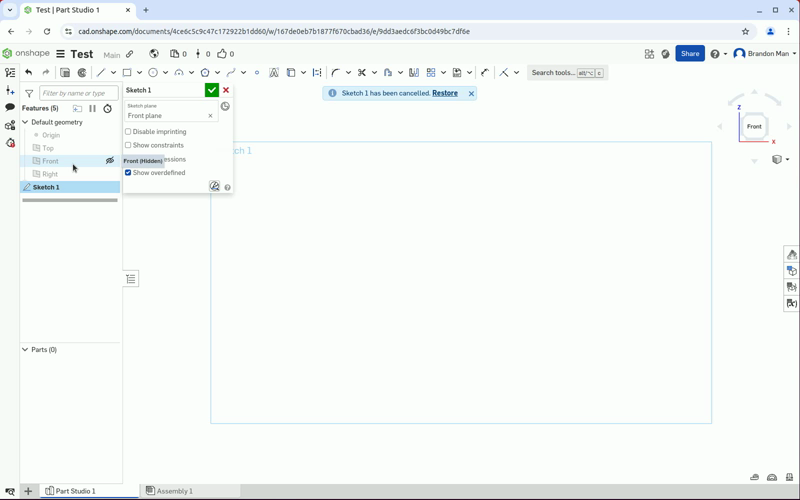
mouse_move(73, 352)
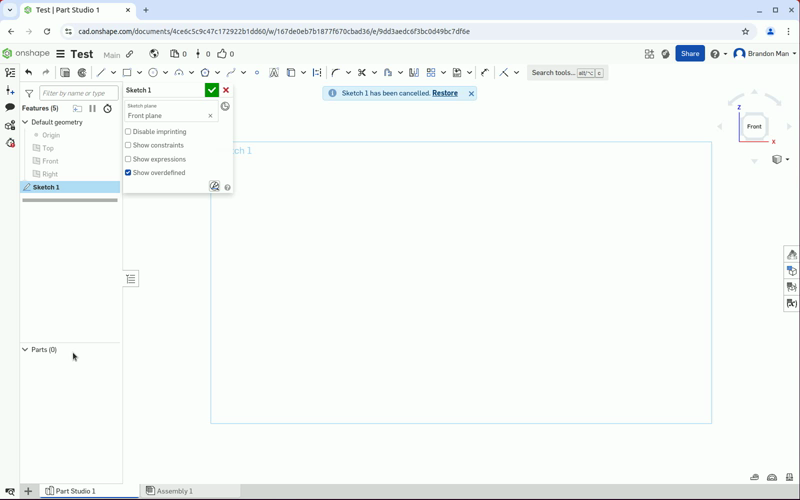
key(y)
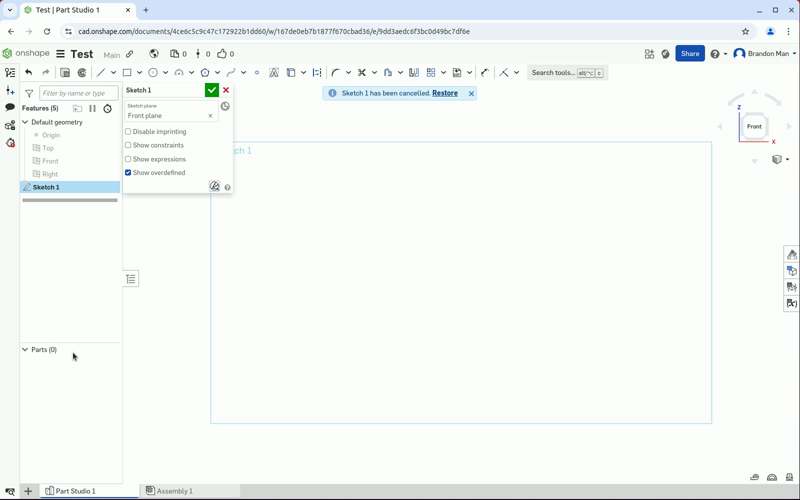
key(l)
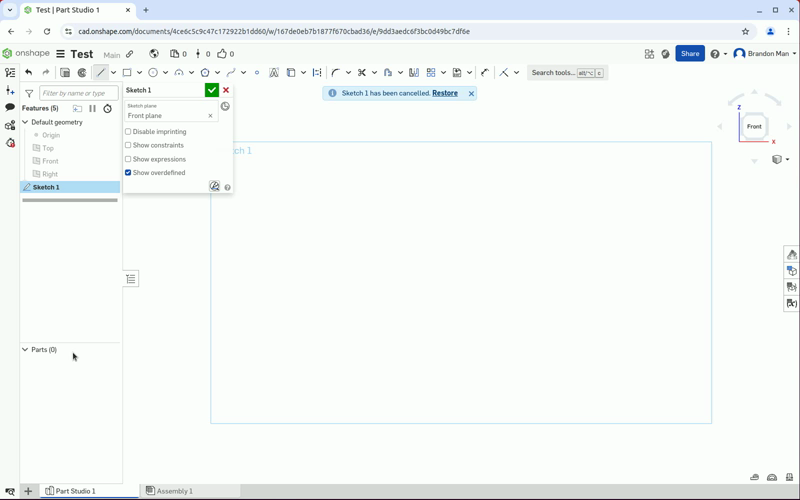
key_down(shift)
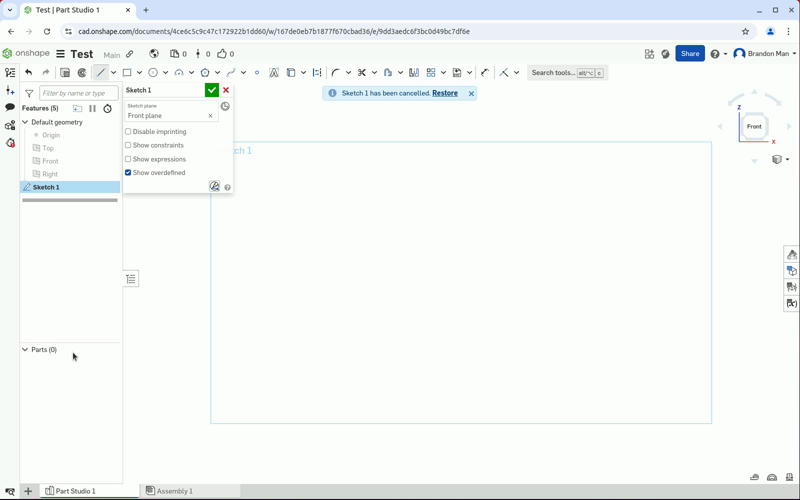
mouse_move(348, 343)
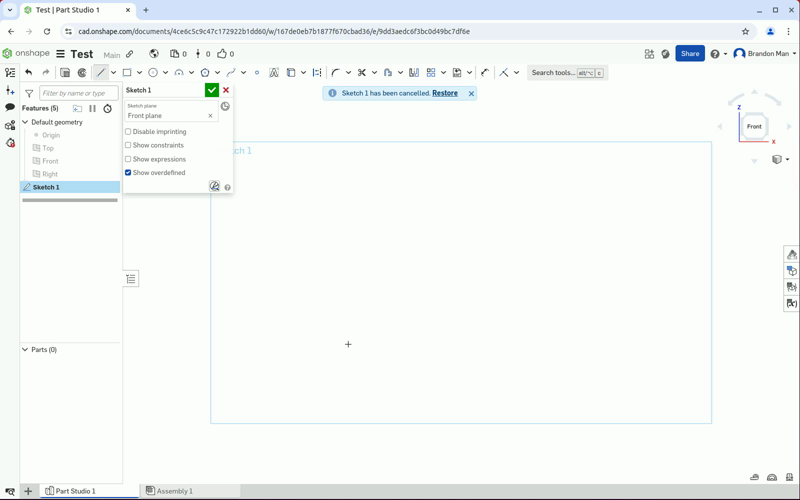
click(348, 343)
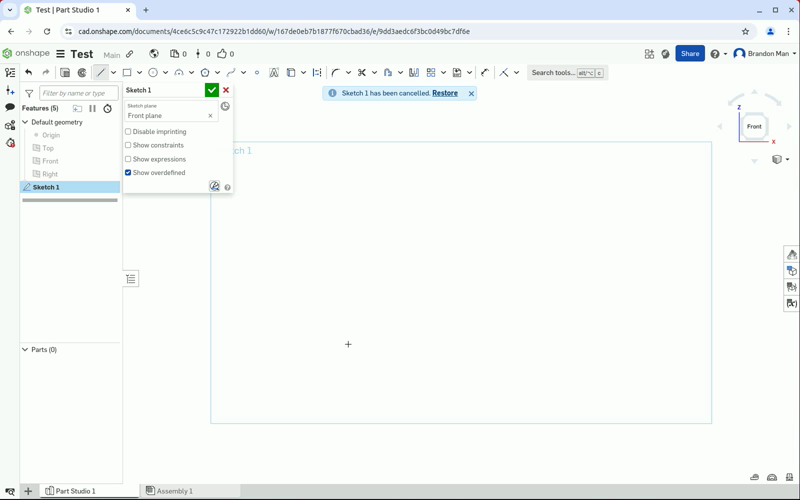
key_up(shift)
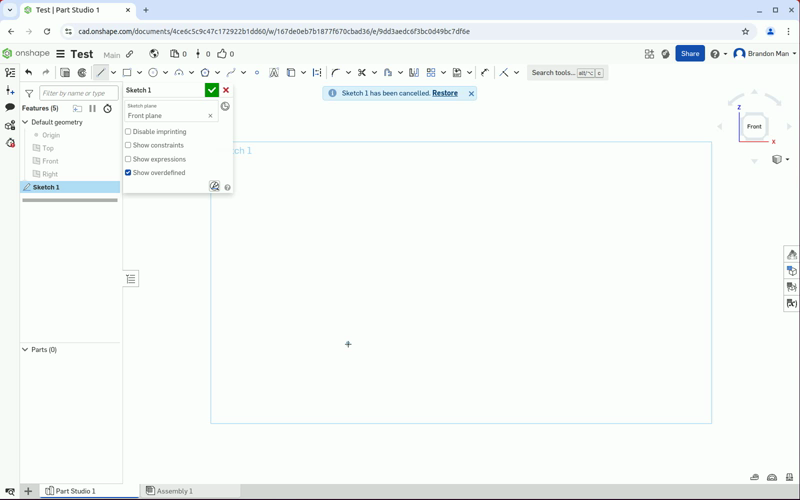
key_down(shift)
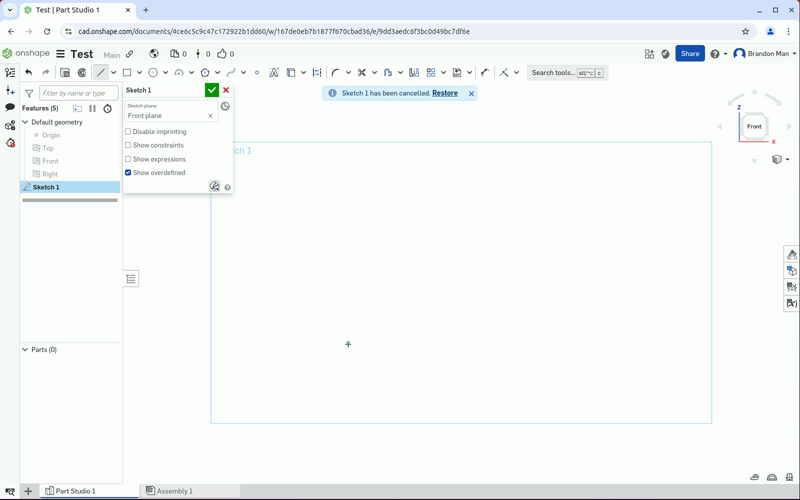
mouse_move(525, 343)
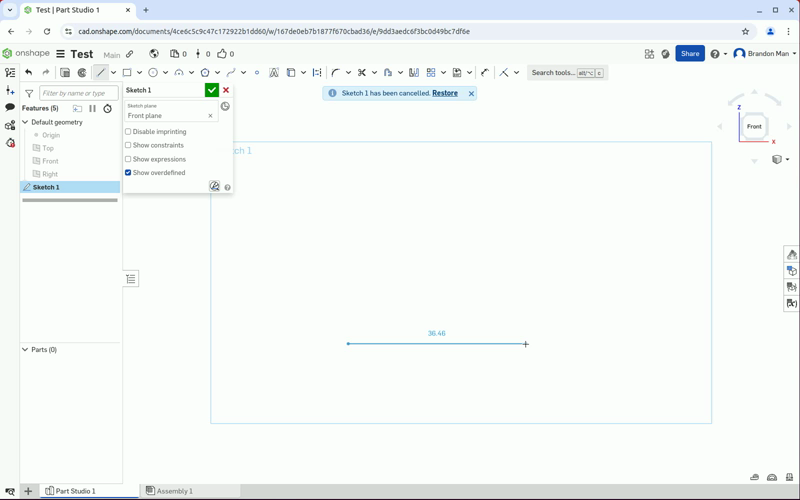
click(525, 343)
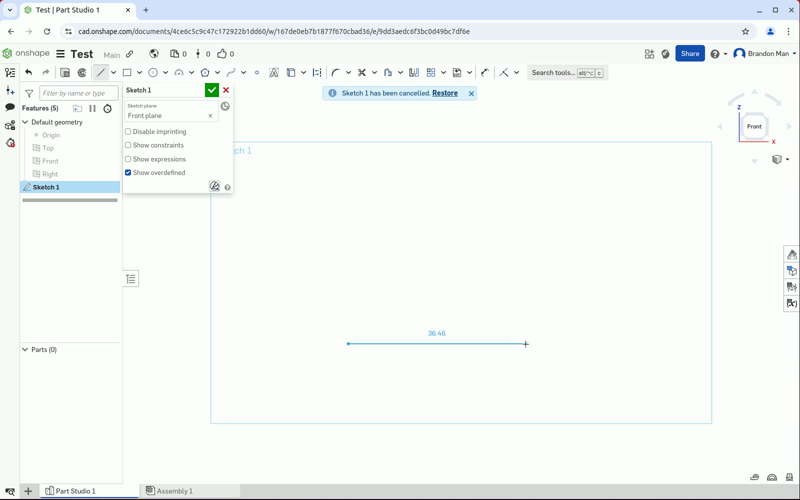
key_up(shift)
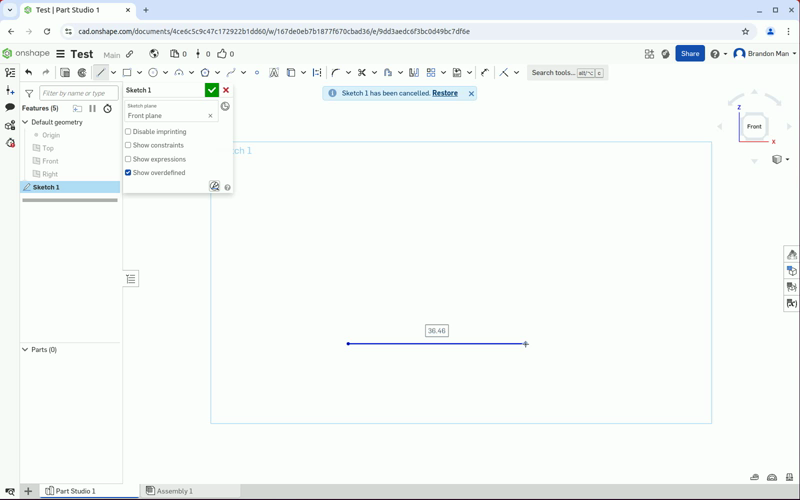
key_down(shift)
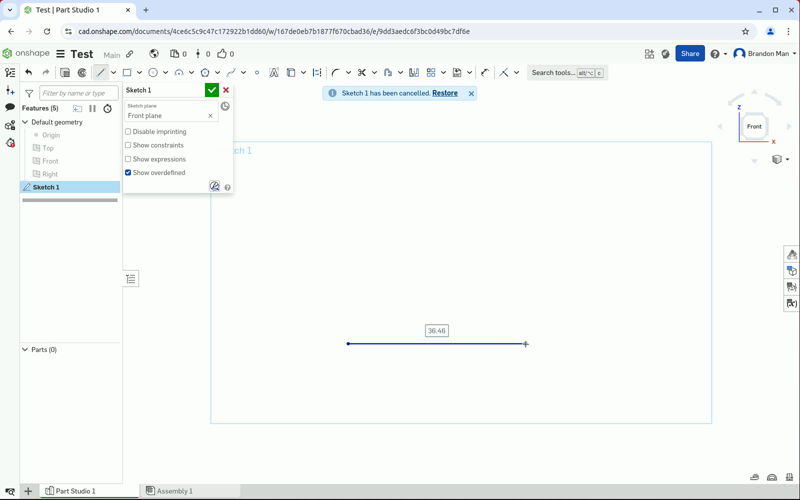
mouse_move(525, 254)
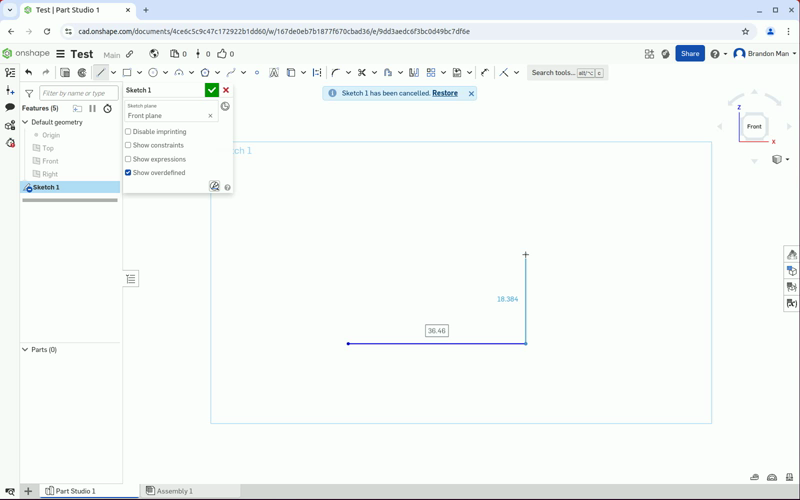
click(525, 254)
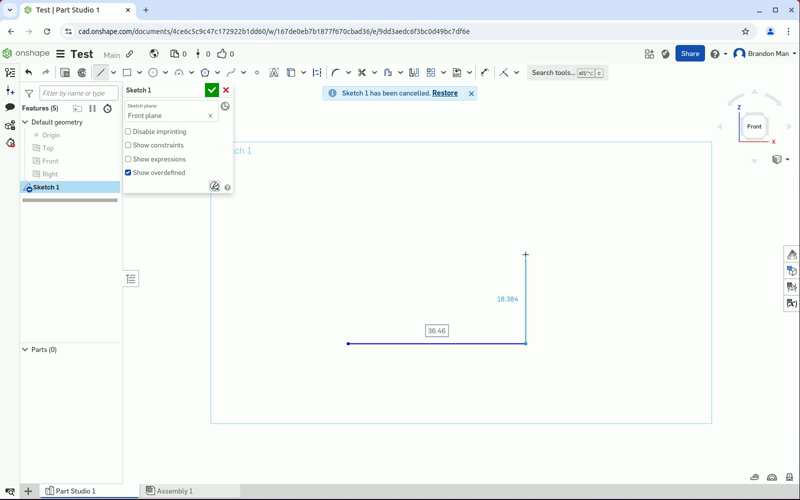
key_up(shift)
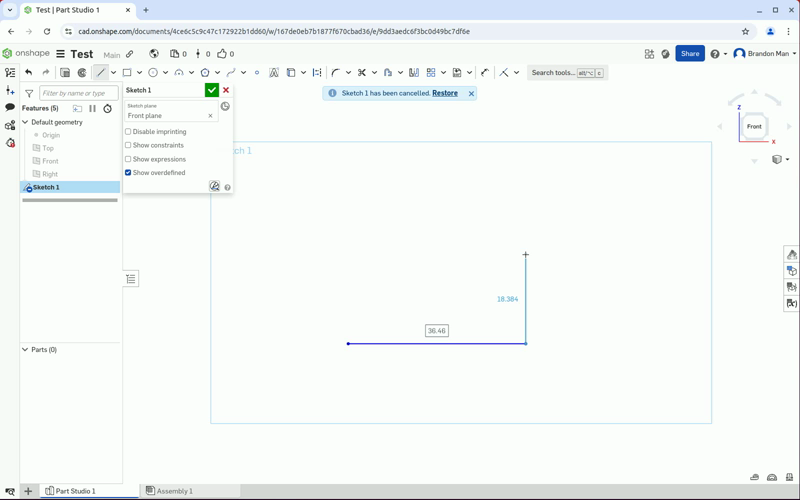
key_down(shift)
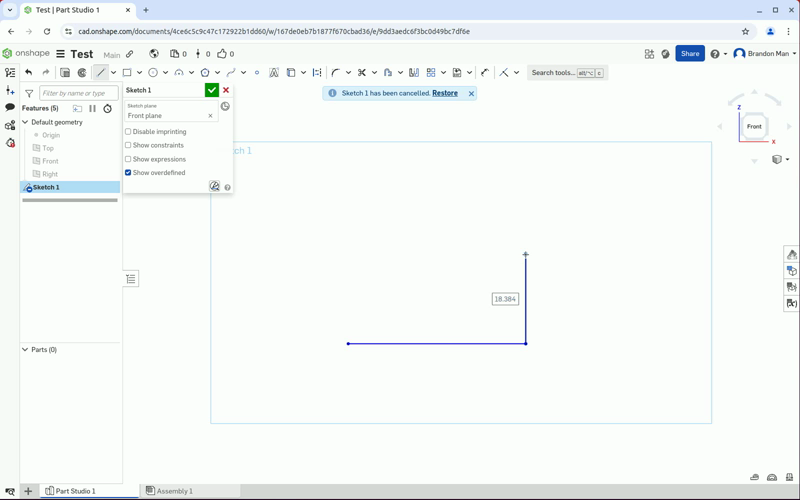
mouse_move(348, 254)
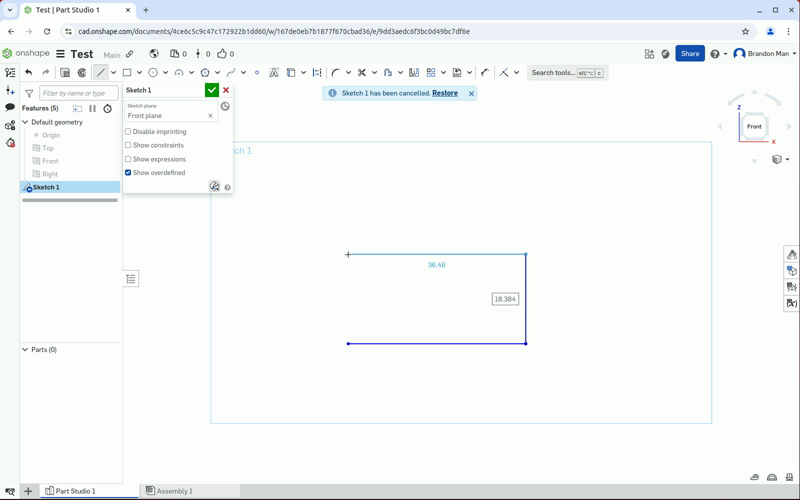
click(348, 254)
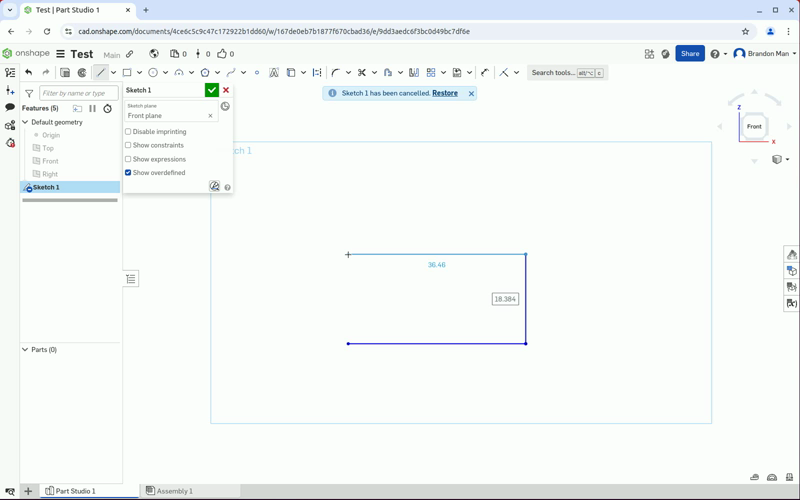
key_up(shift)
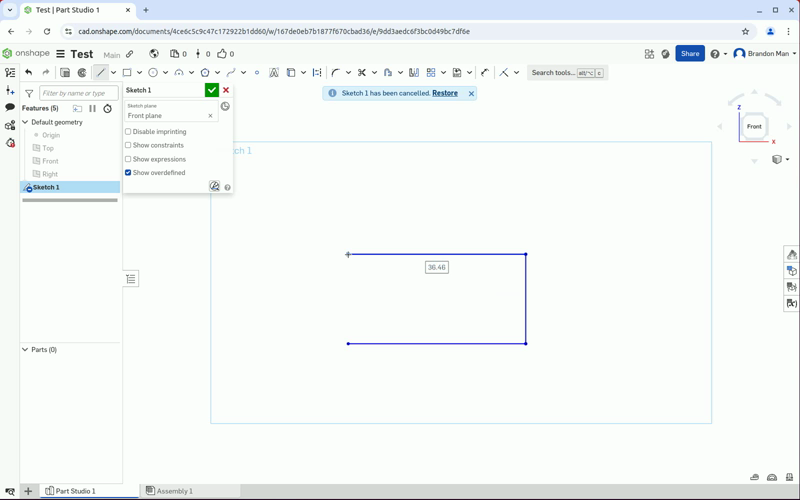
key_down(shift)
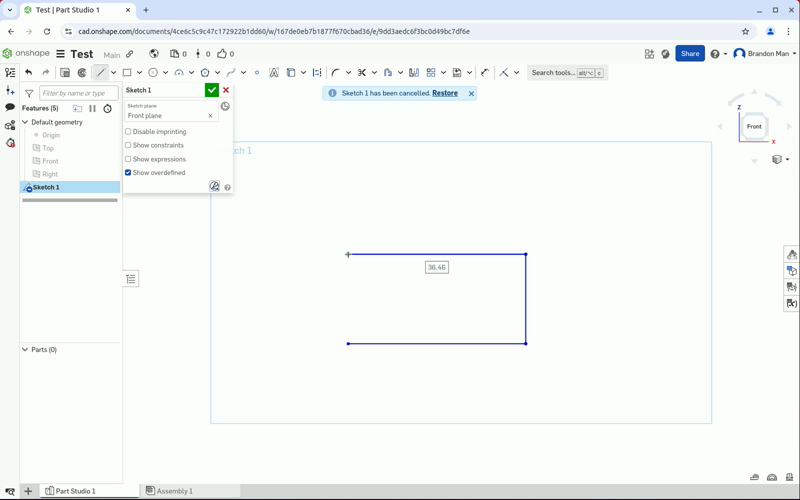
mouse_move(348, 343)
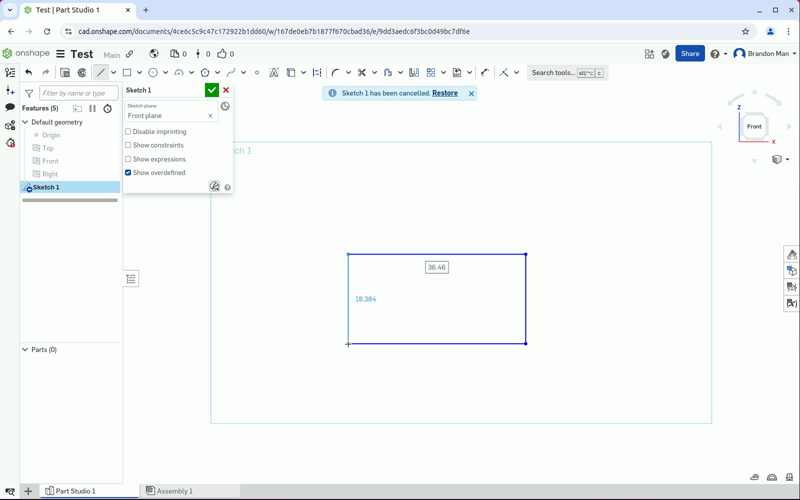
key_up(shift)
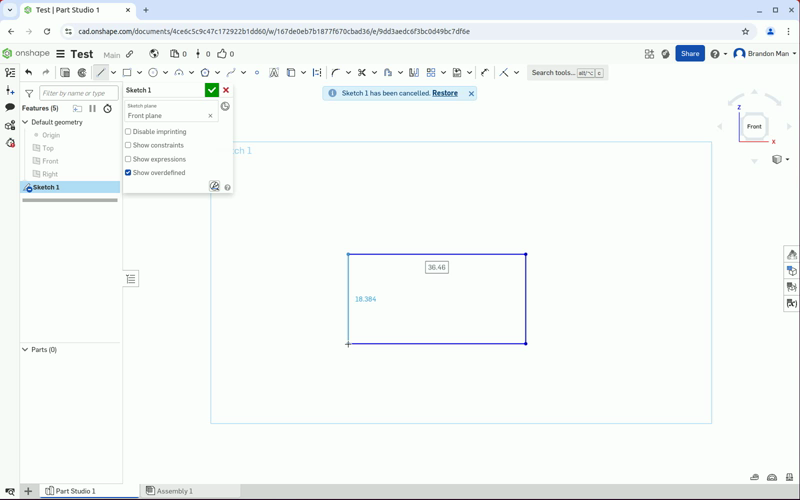
click(348, 343)
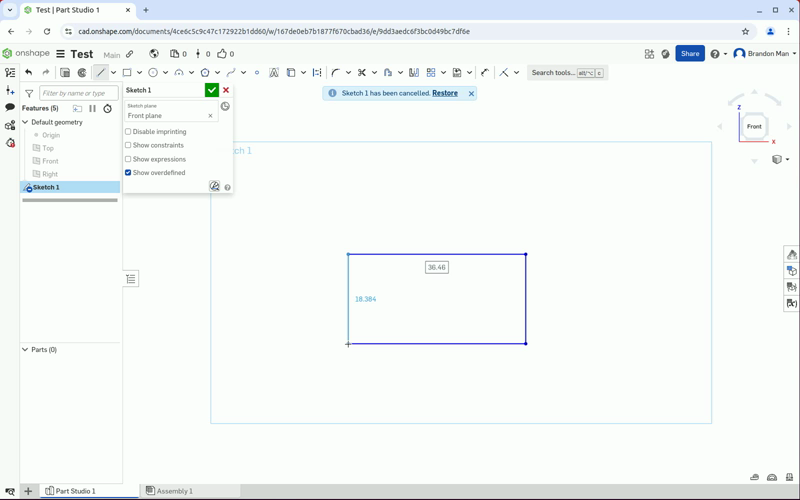
key(esc)
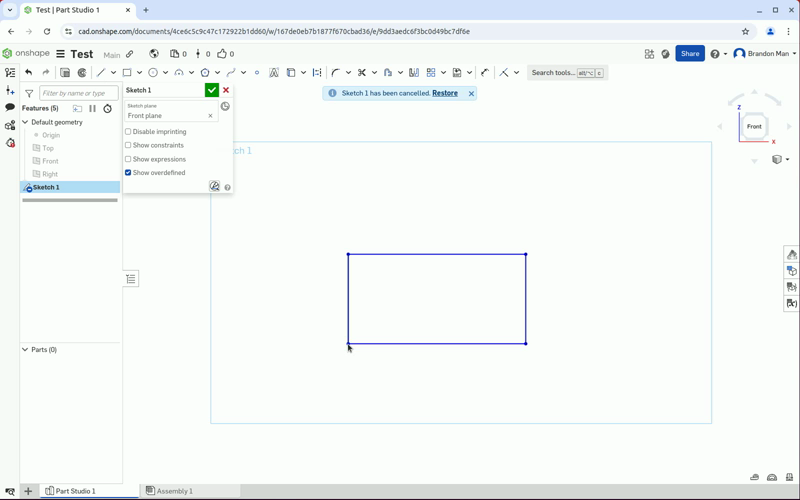
mouse_move(382, 292)
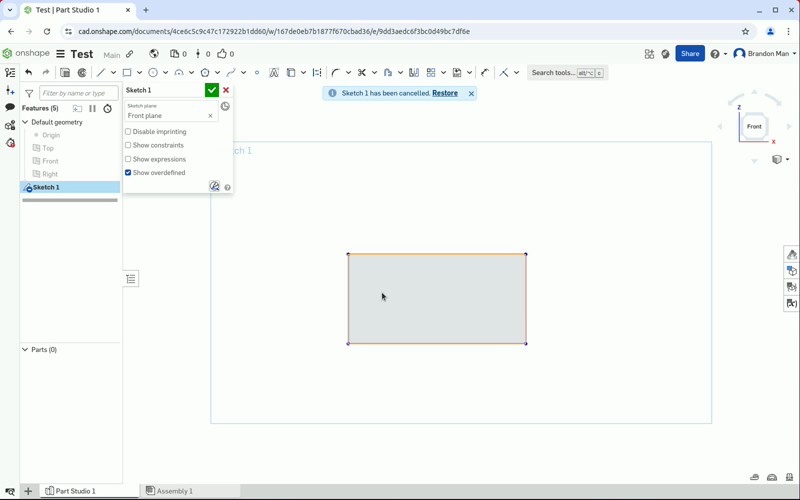
click(382, 292)
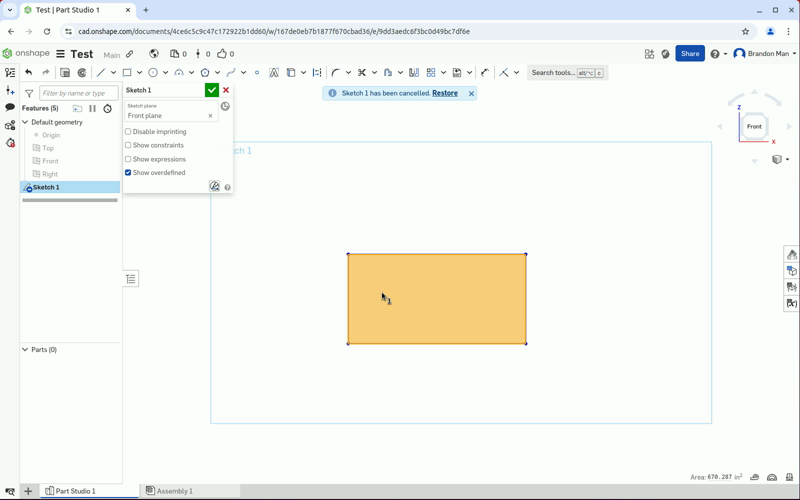
mouse_move(73, 352)
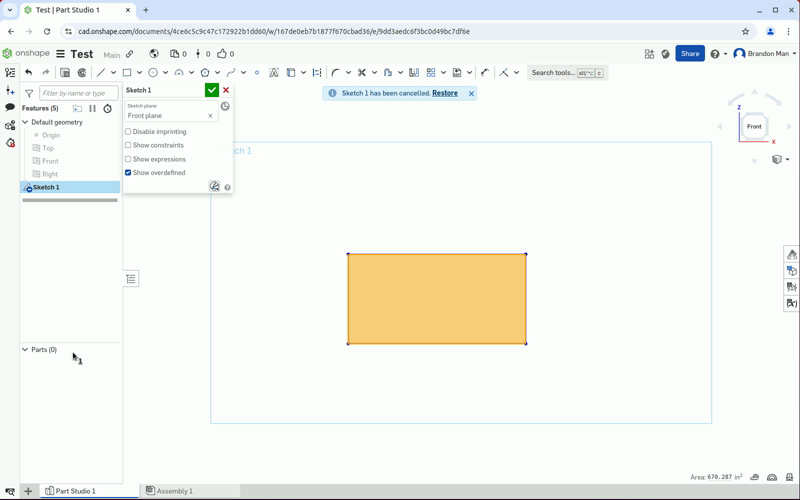
key(shift+y)
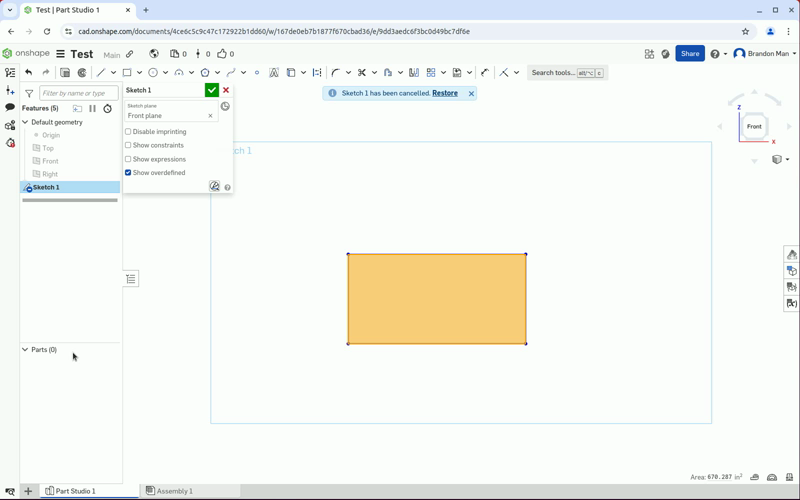
key(shift+e)
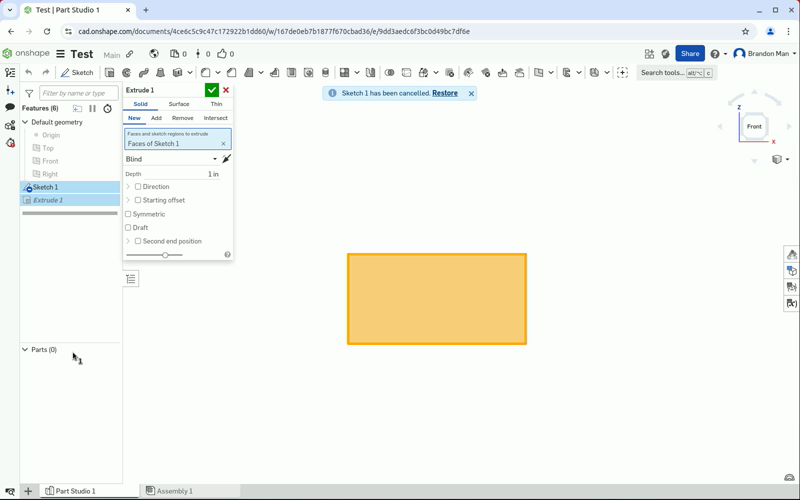
mouse_move(143, 106)
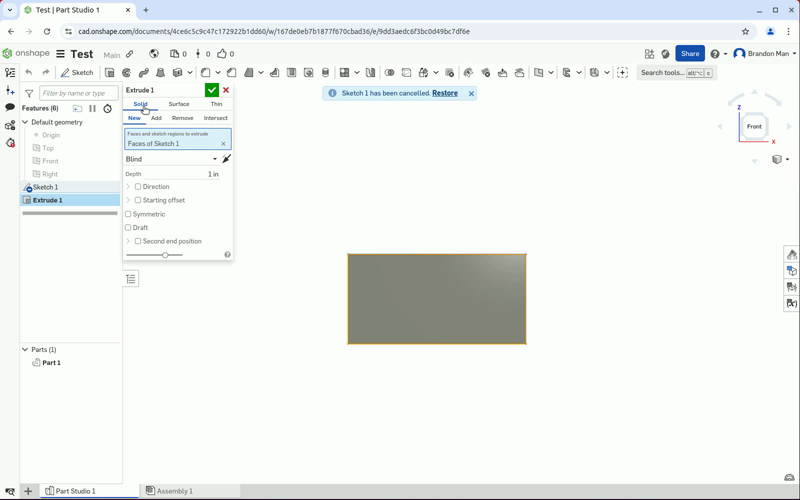
click(143, 106)
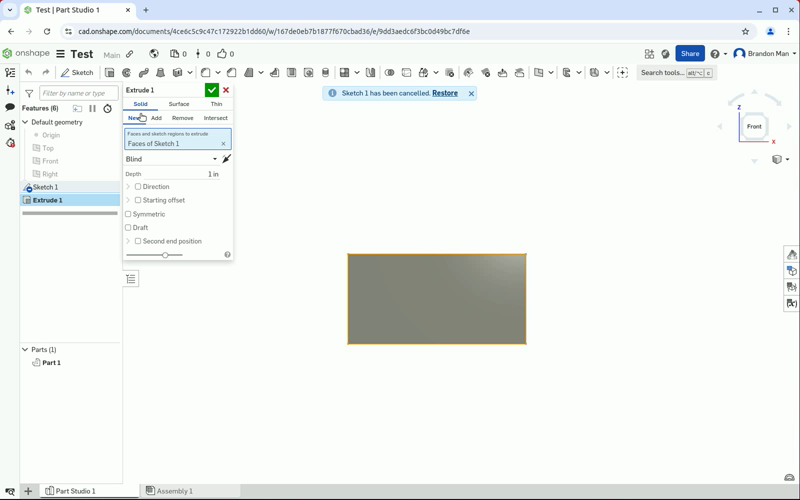
mouse_move(137, 120)
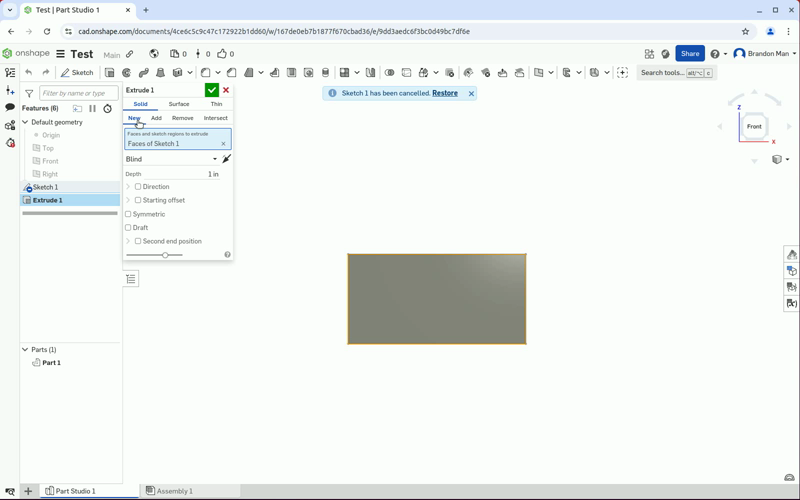
click(137, 120)
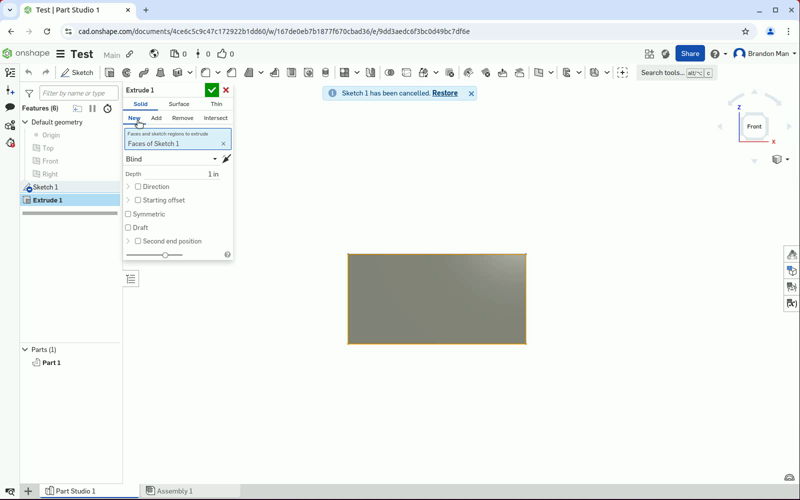
key(tab, 4)
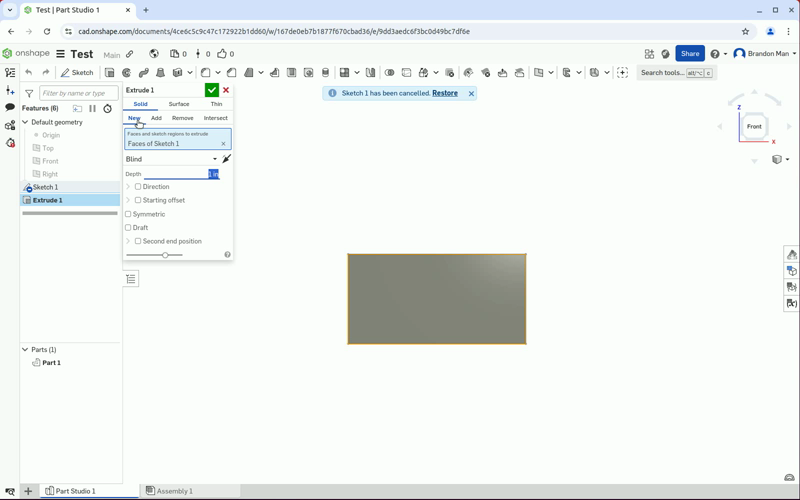
text(18.294)
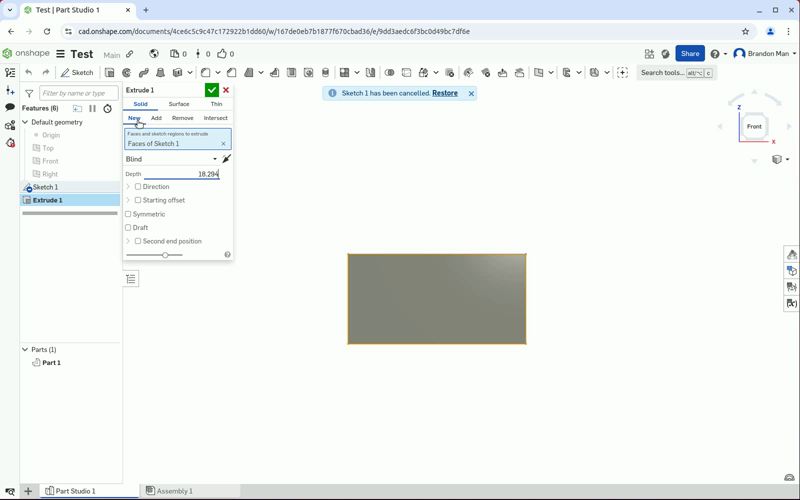
key(enter)
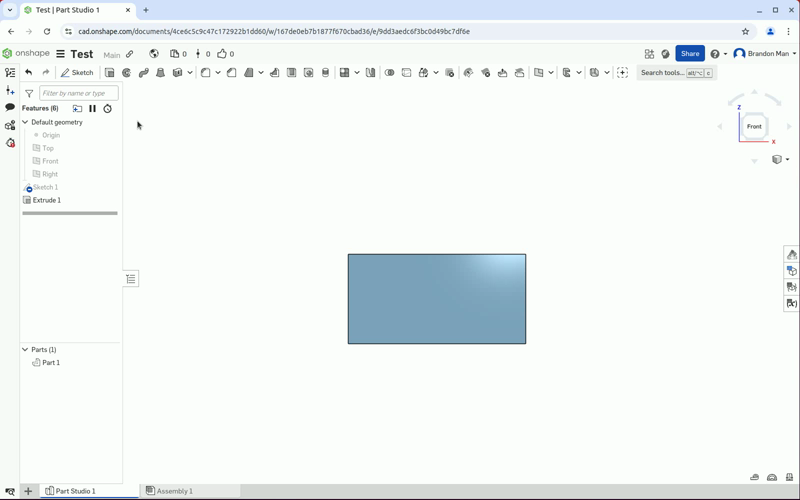
key(shift+h)
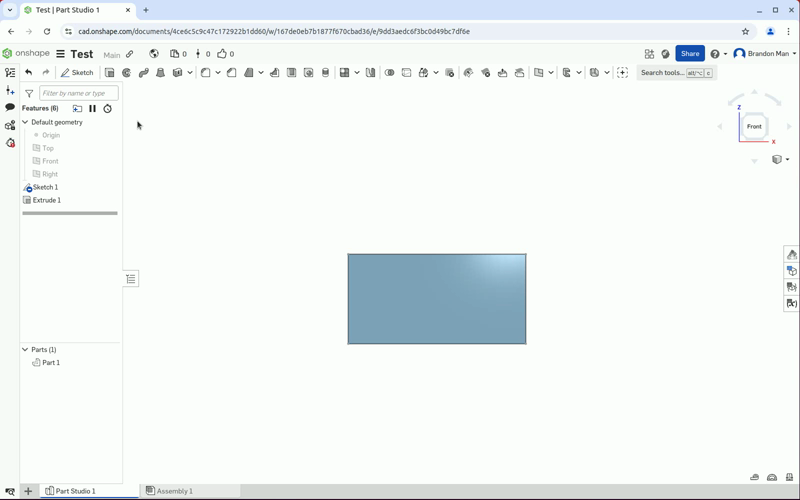
key(shift+h)
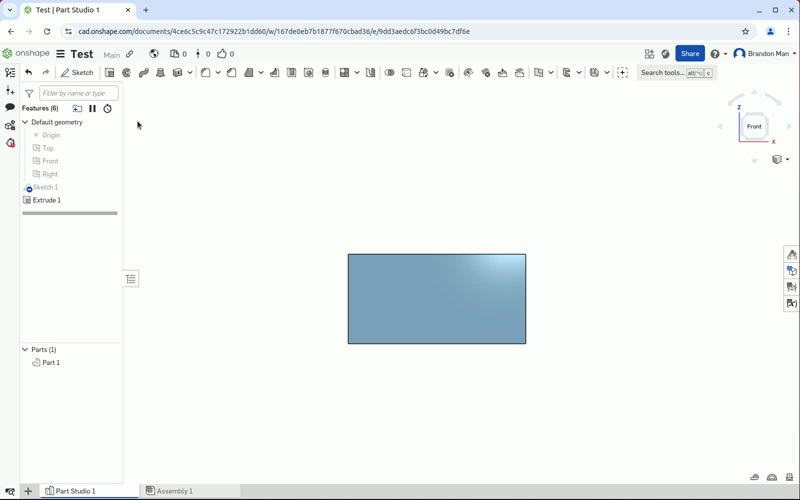
mouse_move(73, 189)
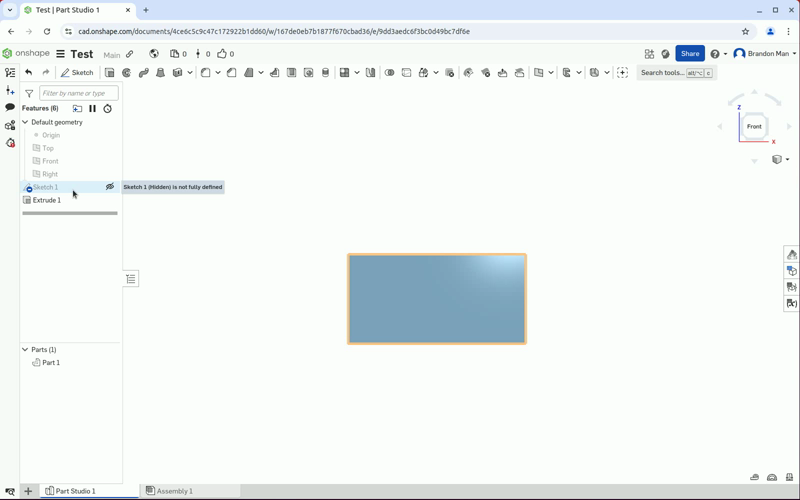
click(73, 189)
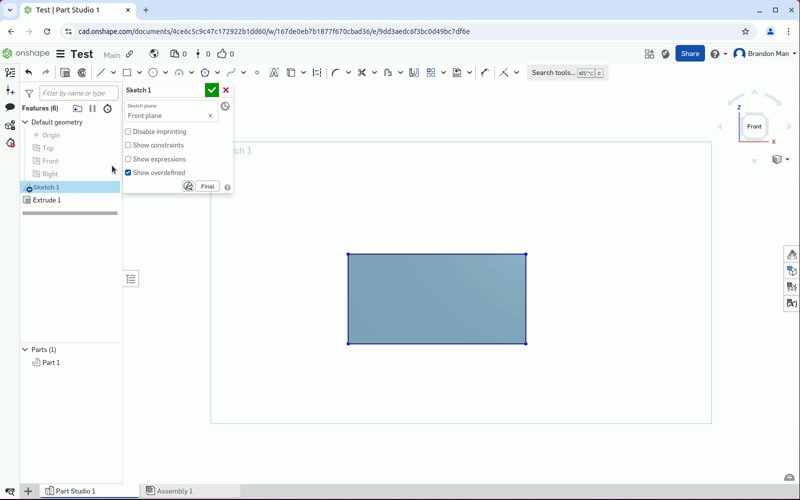
mouse_move(229, 92)
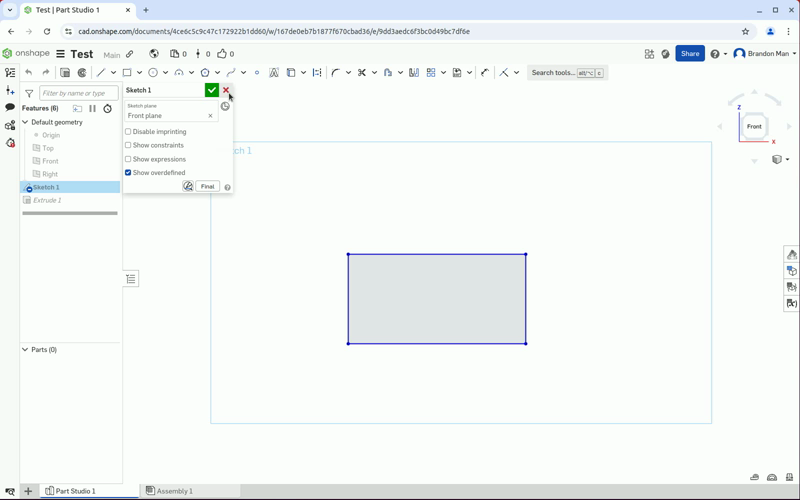
click(229, 92)
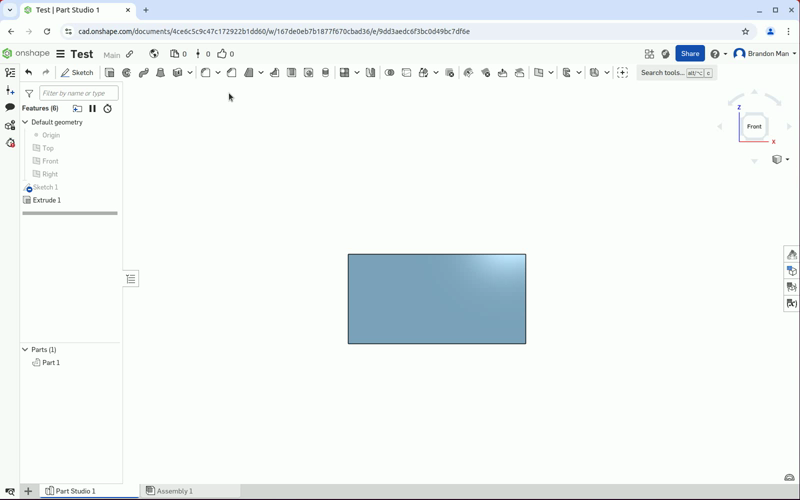
mouse_move(73, 352)
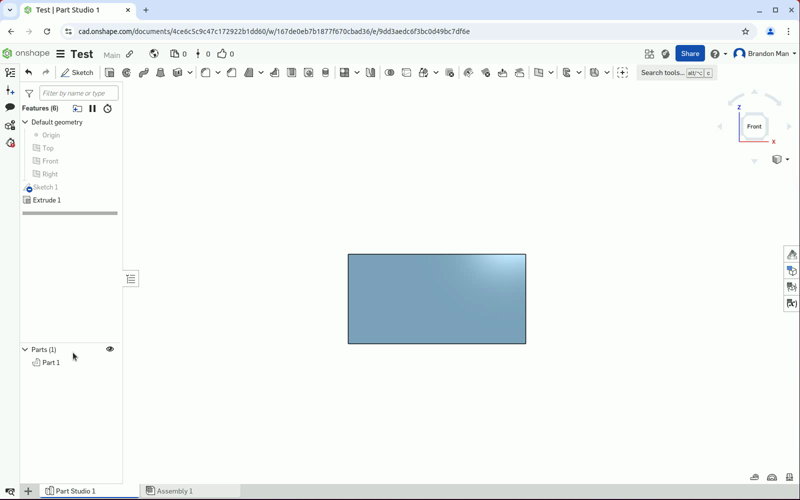
key(y)
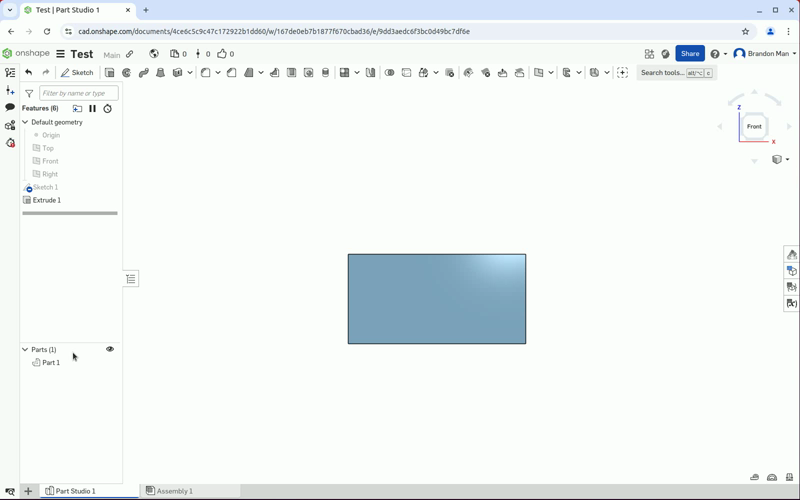
key(shift+p)
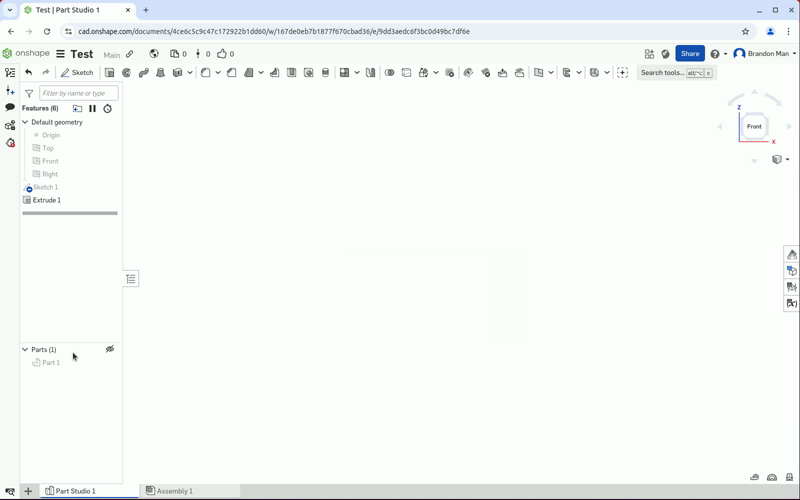
key(space)
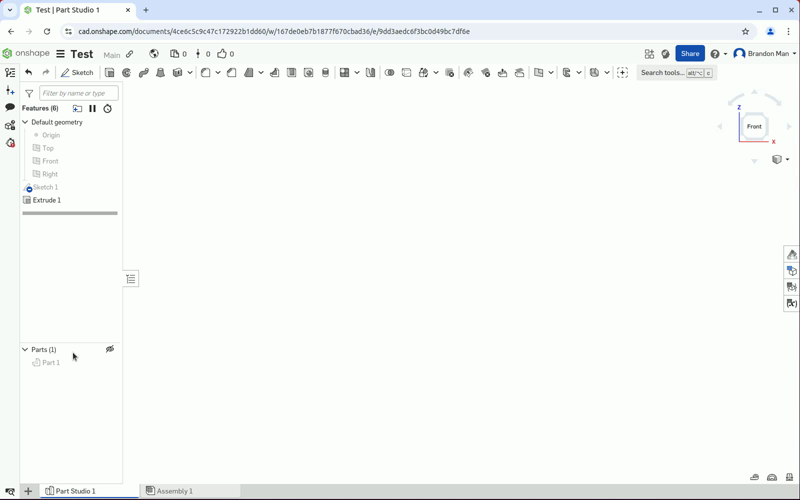
key_down(shift)
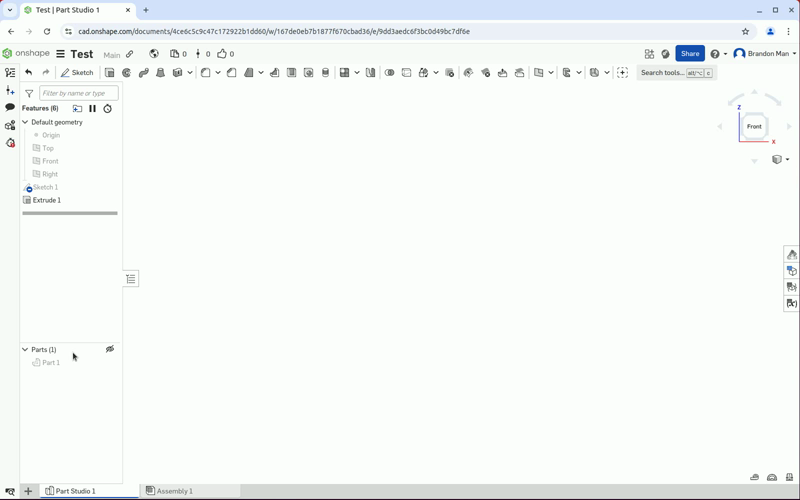
key(down)
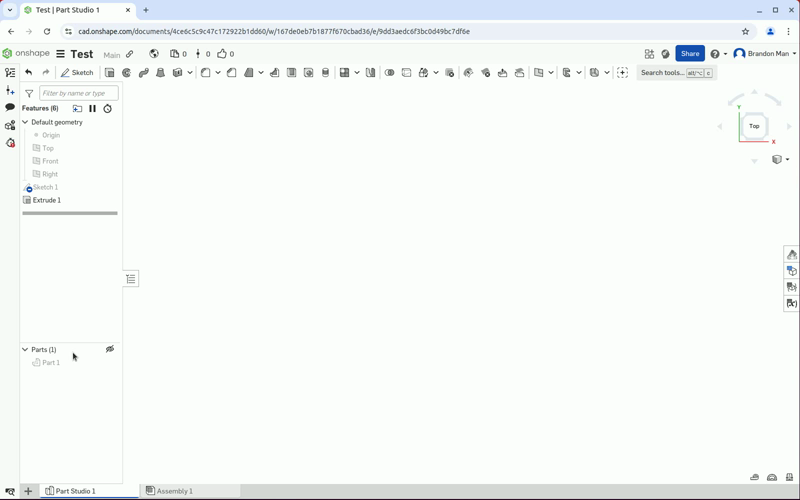
key_up(shift)
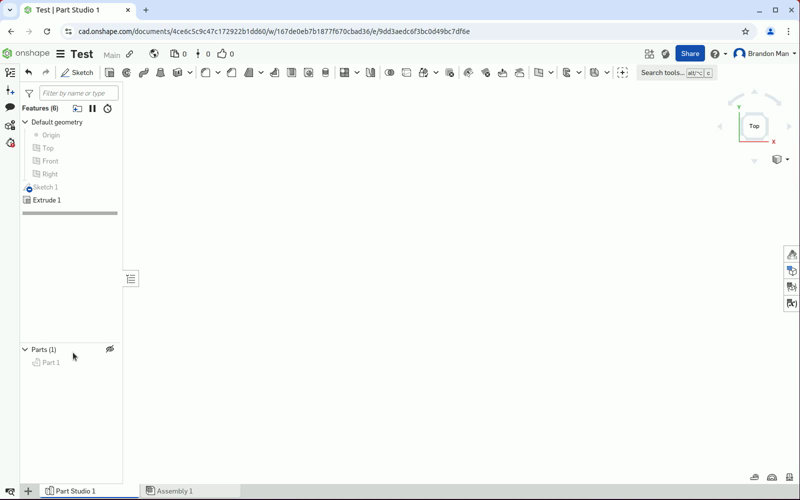
mouse_move(73, 352)
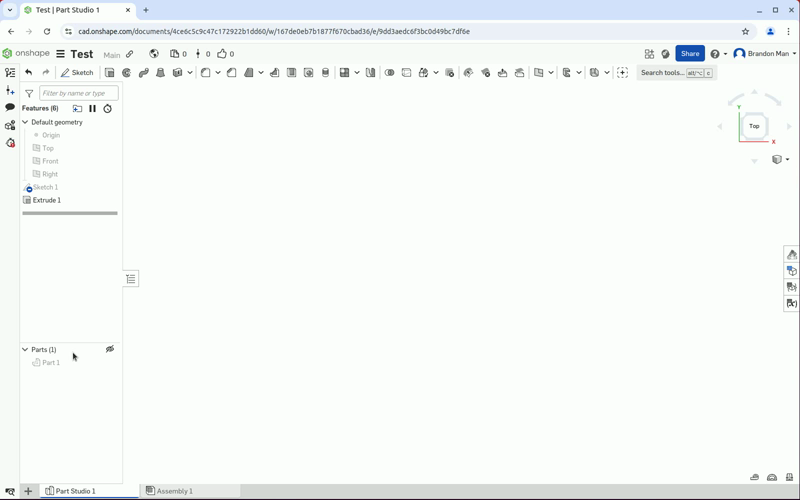
key(shift+y)
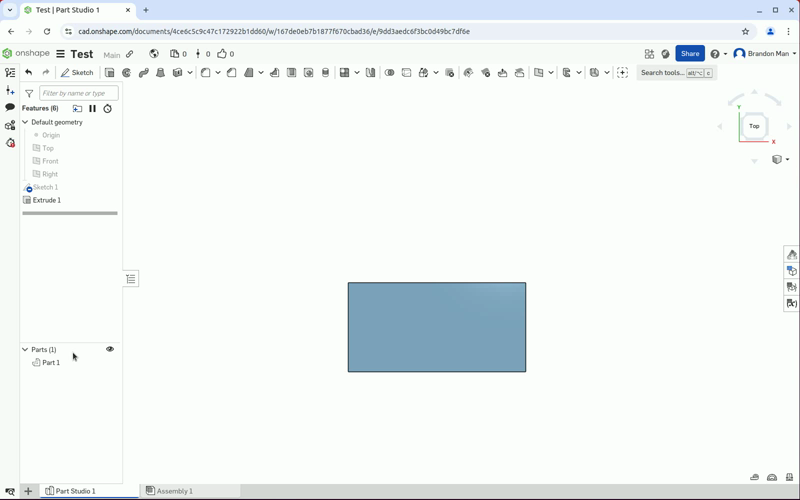
mouse_move(541, 75)
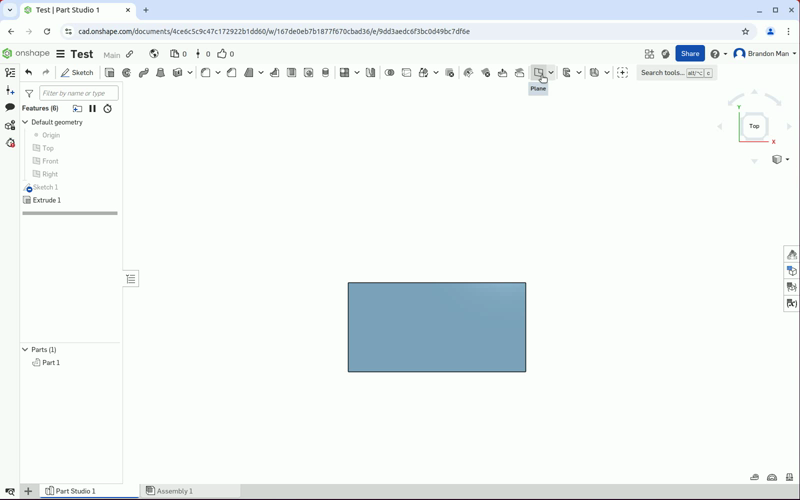
click(541, 75)
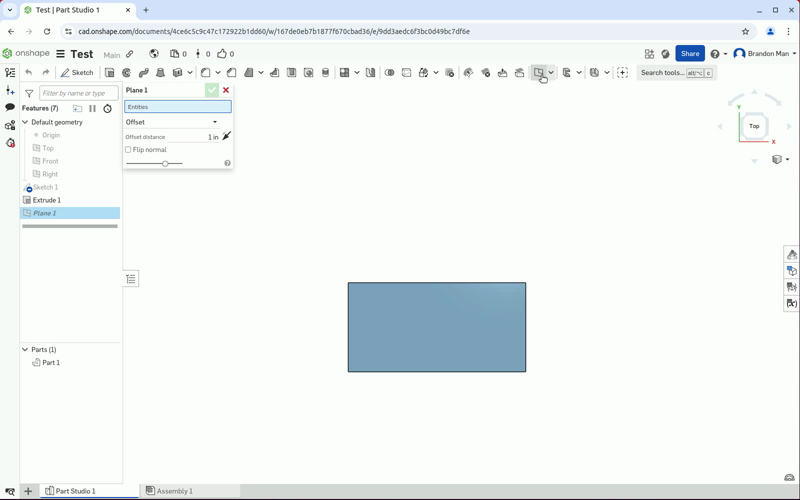
mouse_move(73, 150)
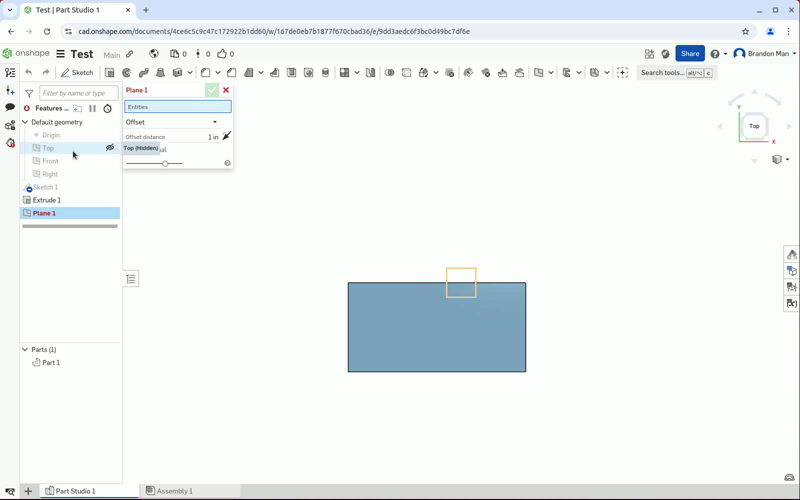
click(73, 150)
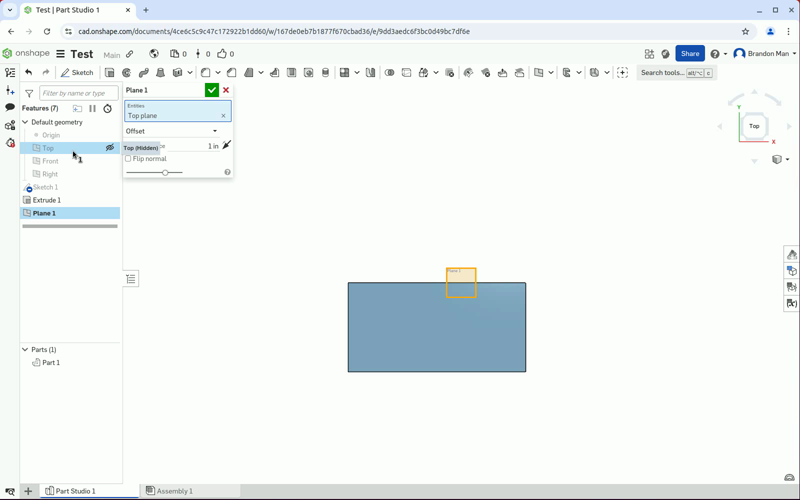
key(tab, 2)
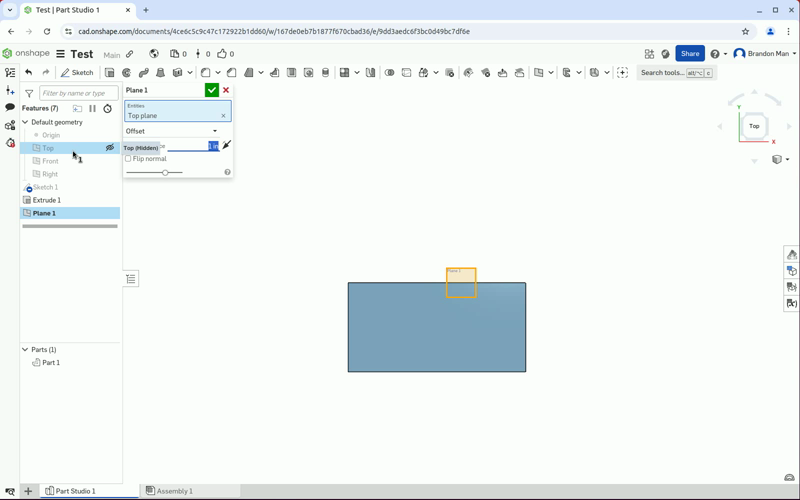
text(5.792)
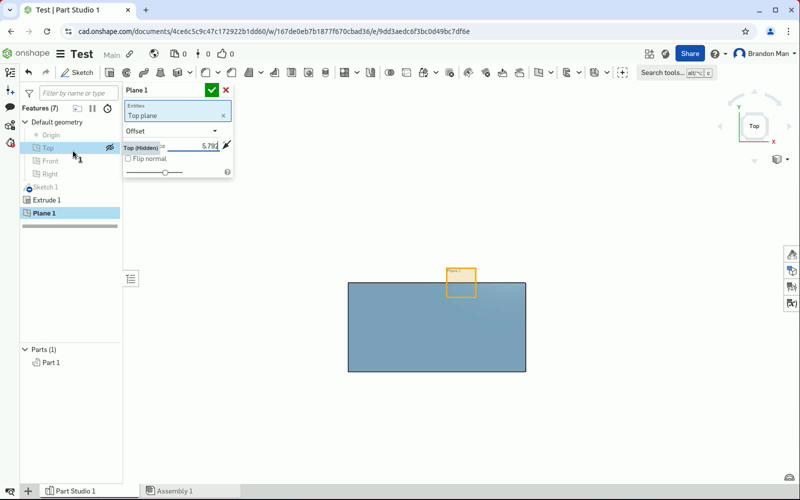
key(enter, 2)
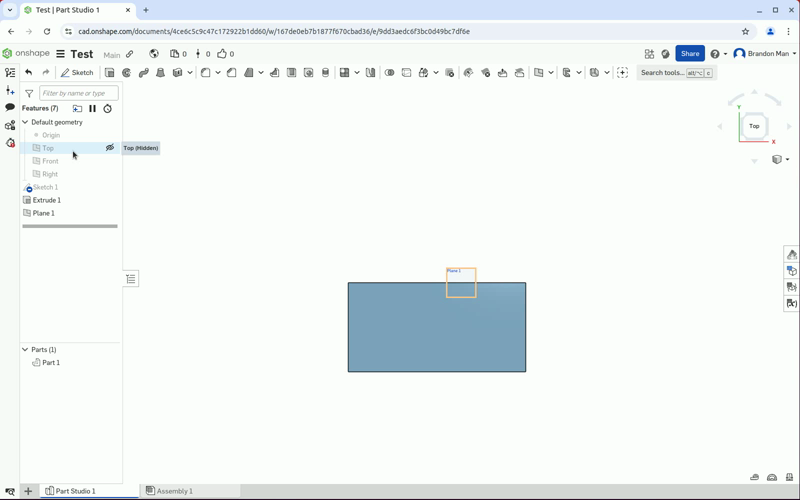
key(shift+s)
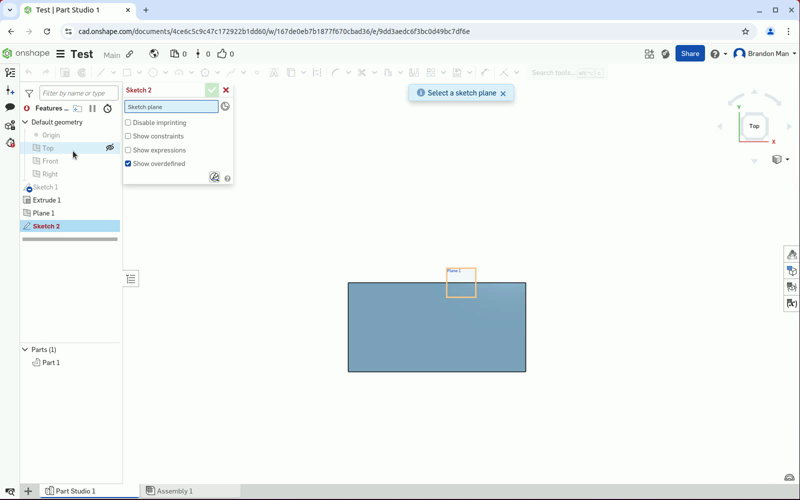
mouse_move(73, 215)
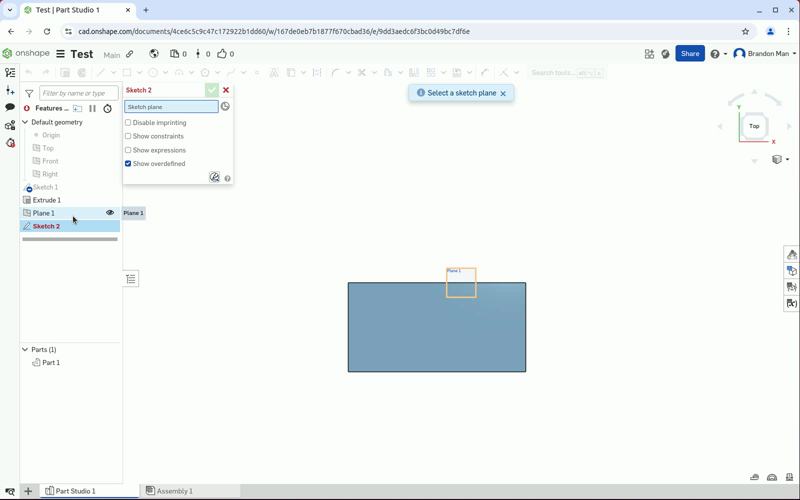
click(73, 215)
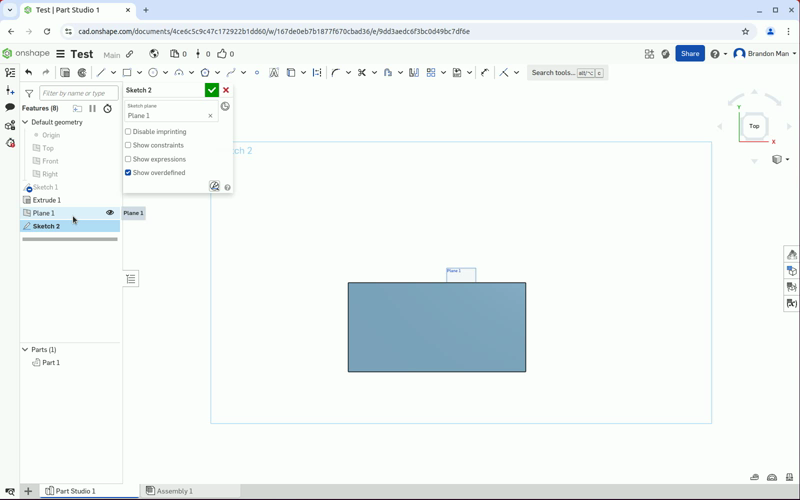
mouse_move(73, 352)
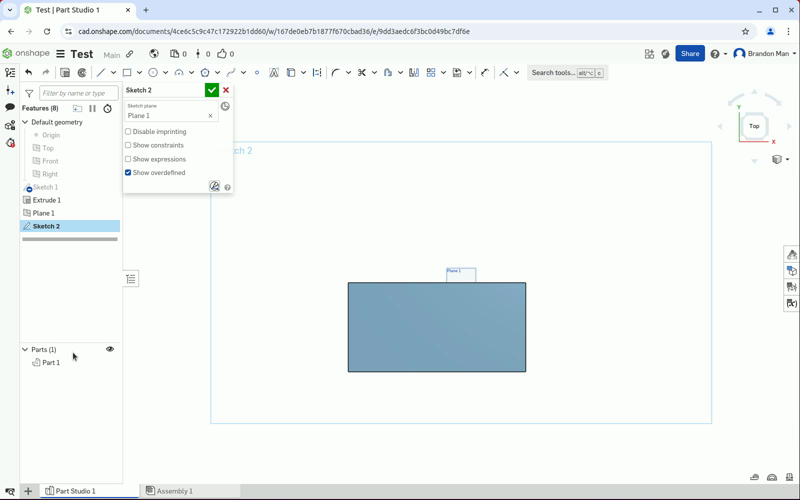
key(y)
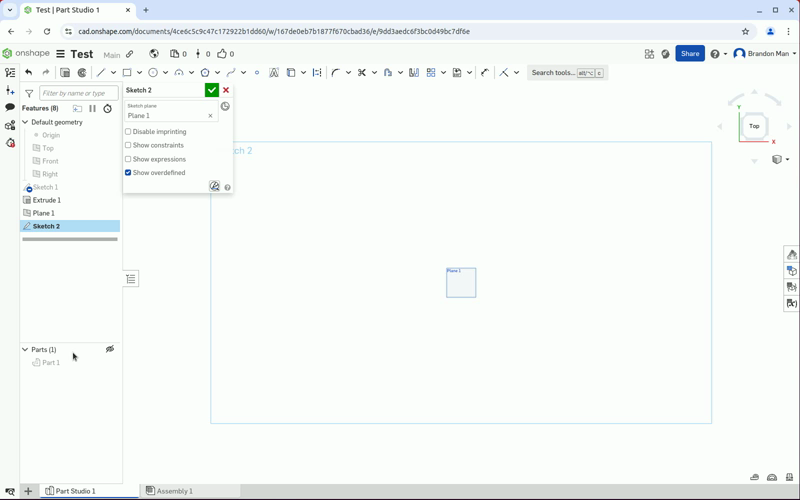
key(l)
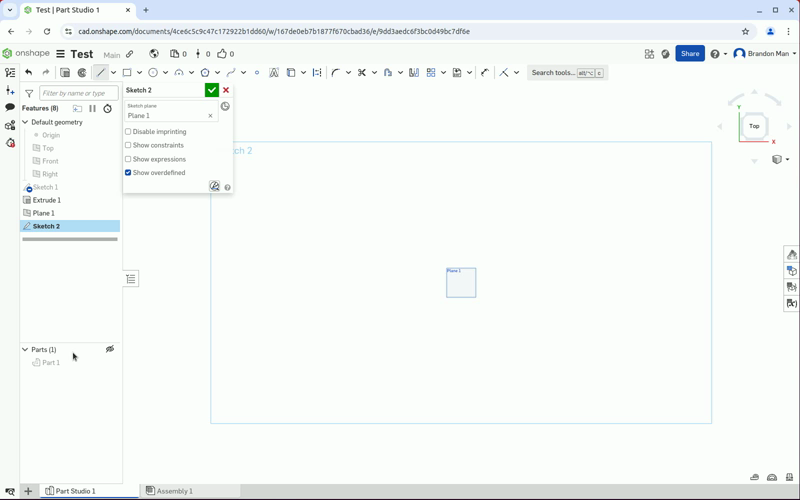
key_down(shift)
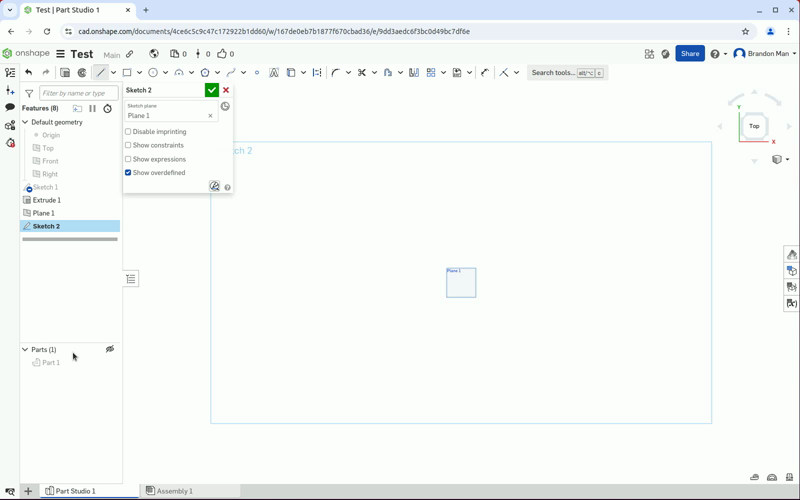
mouse_move(370, 372)
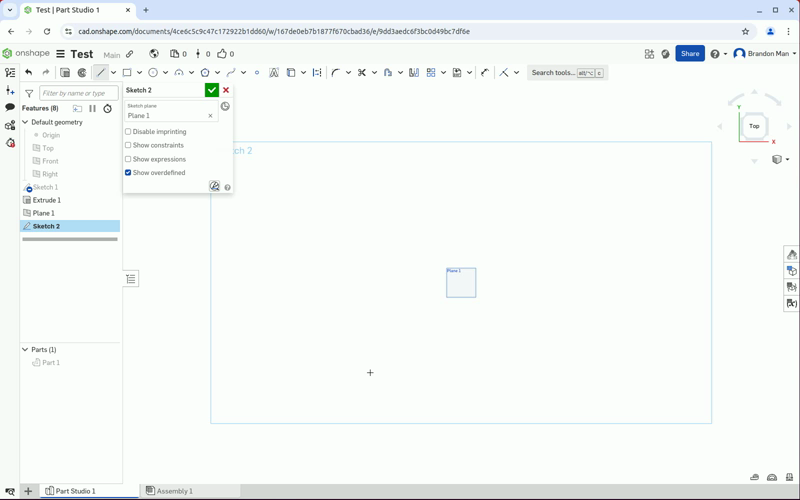
click(370, 372)
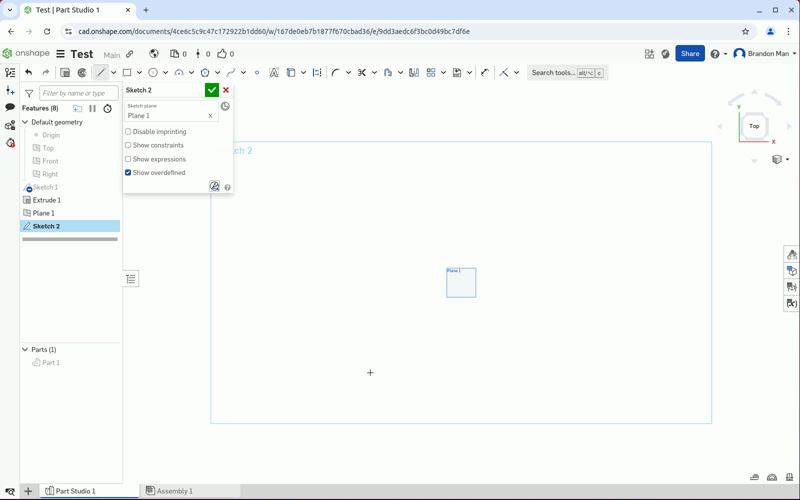
key_up(shift)
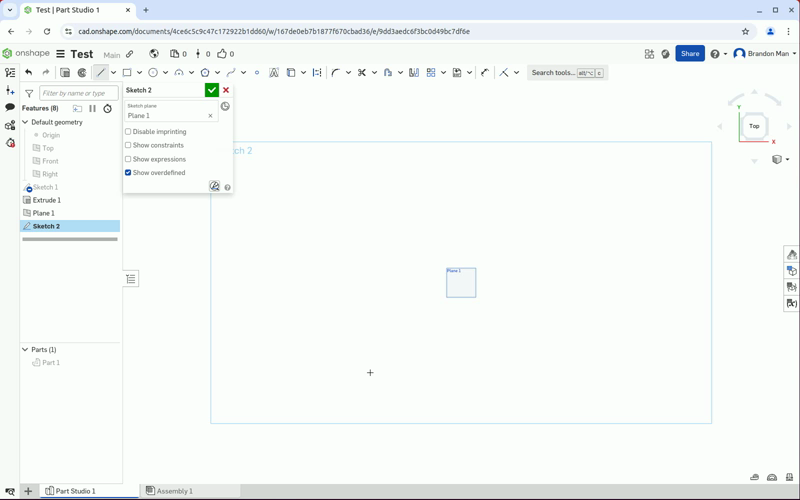
key_down(shift)
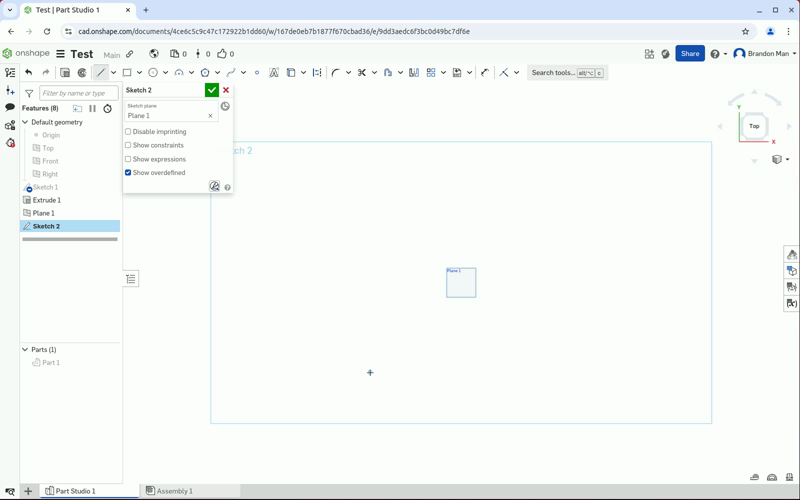
mouse_move(504, 372)
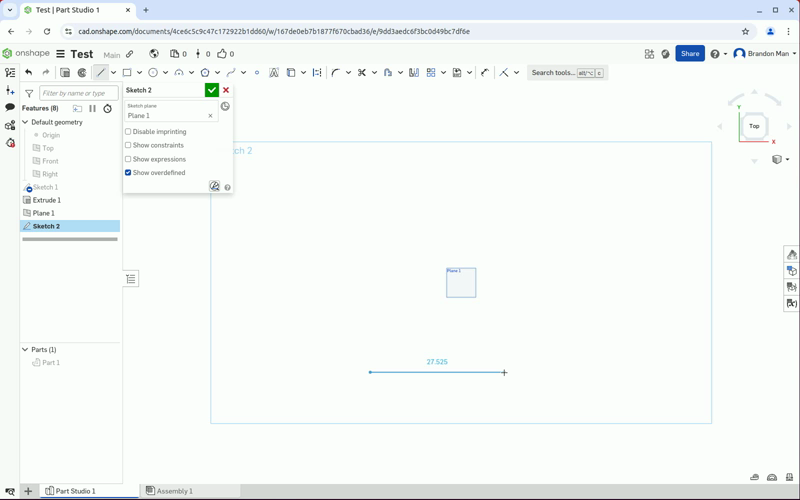
click(504, 372)
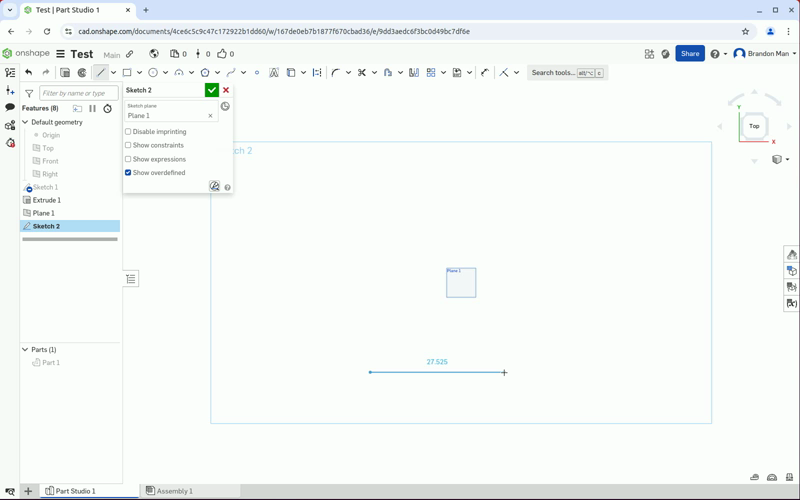
key_up(shift)
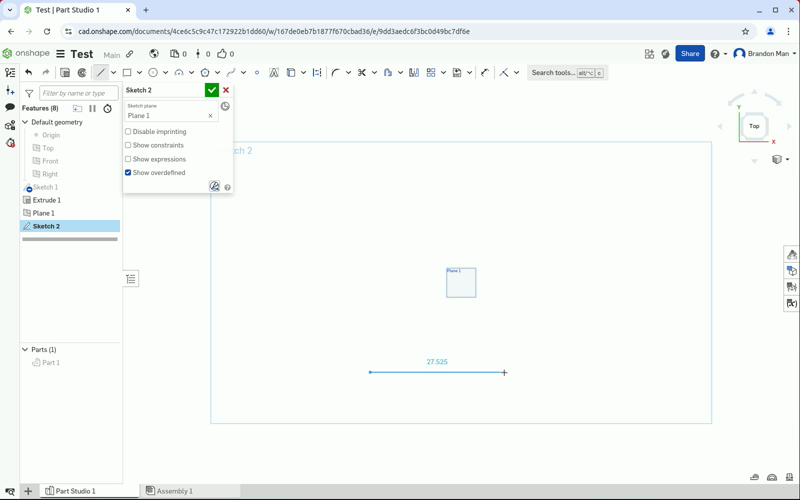
key_down(shift)
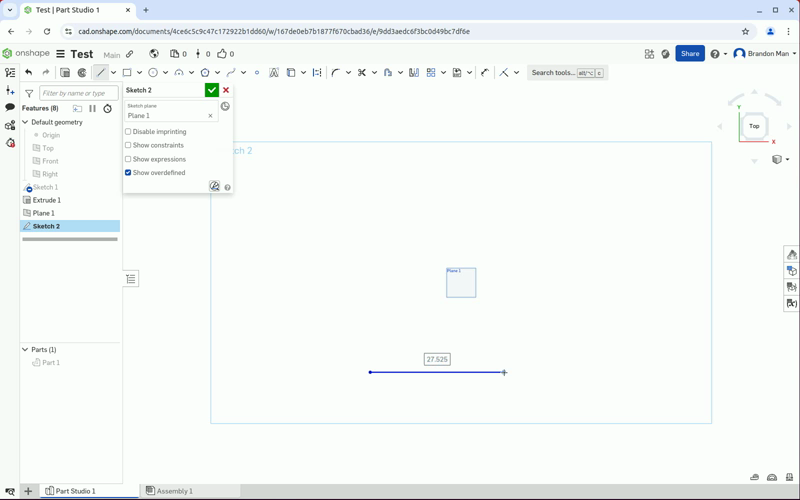
mouse_move(504, 304)
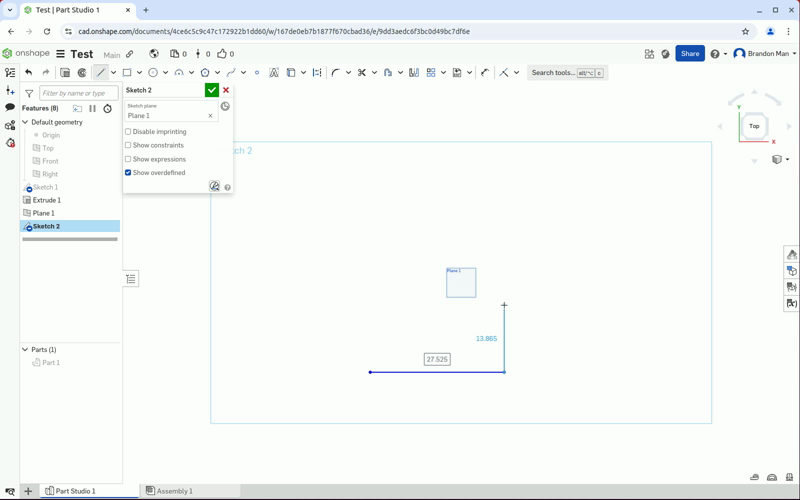
click(504, 304)
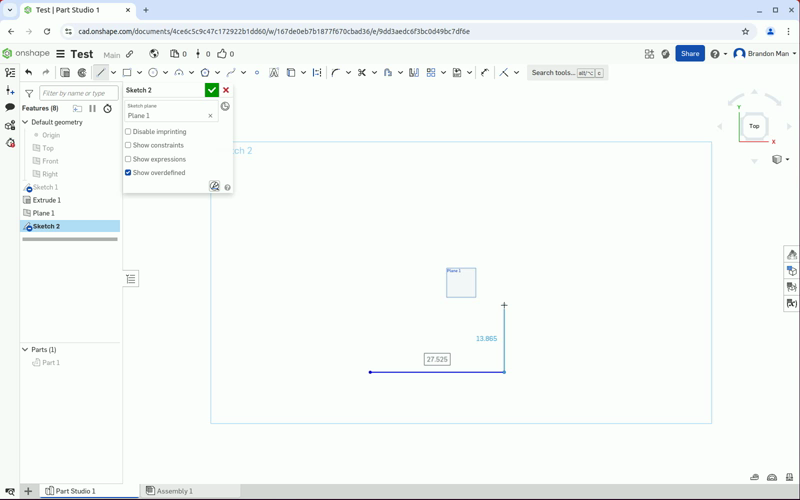
key_up(shift)
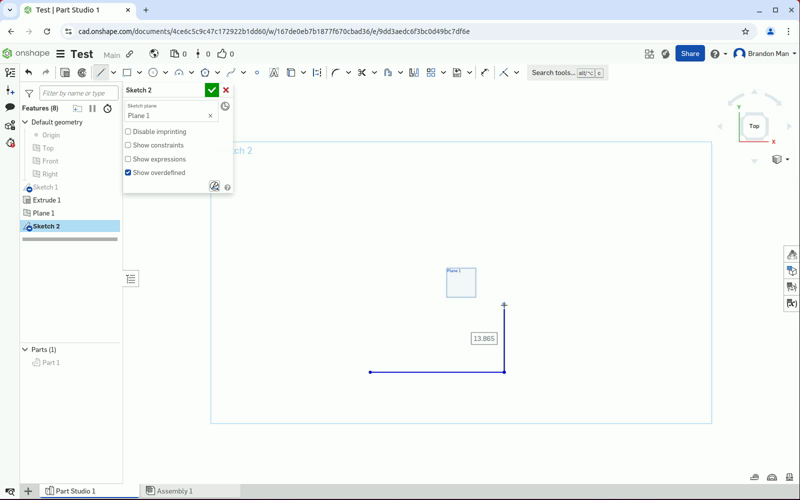
key_down(shift)
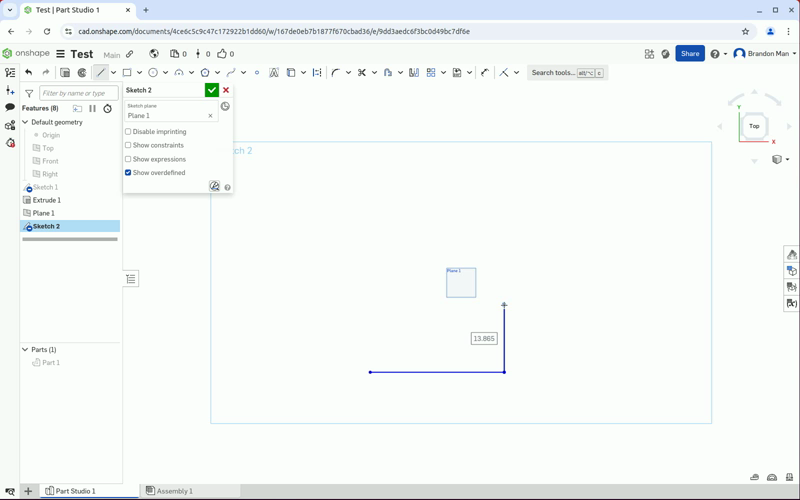
mouse_move(370, 304)
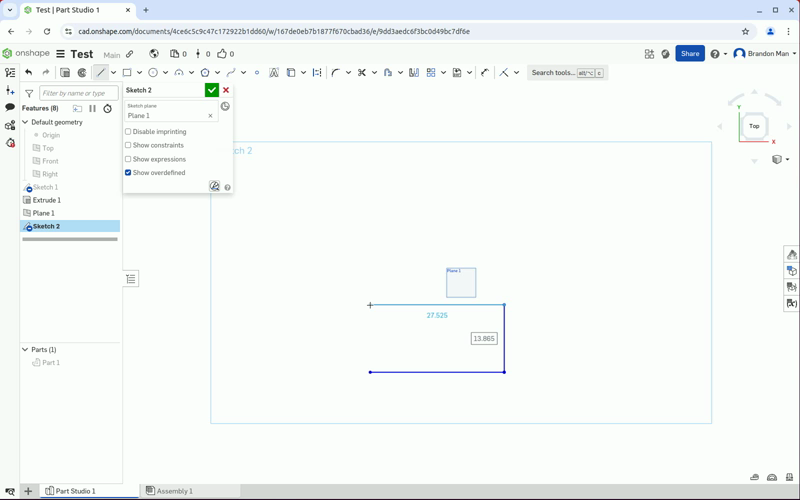
click(370, 304)
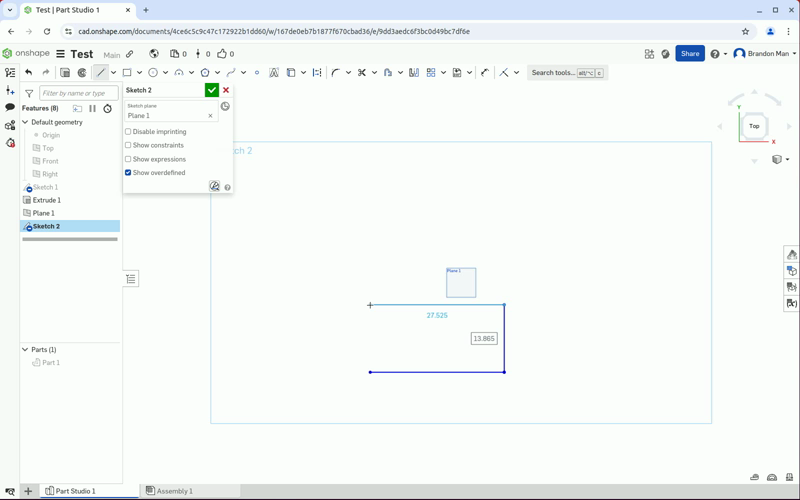
key_up(shift)
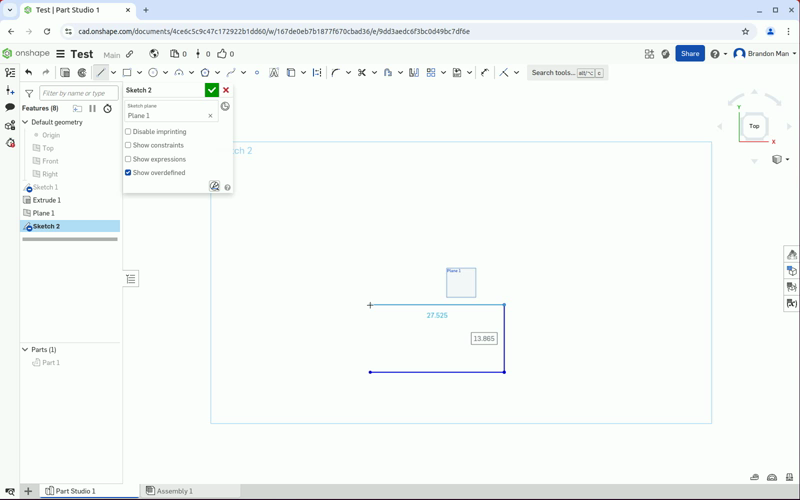
key_down(shift)
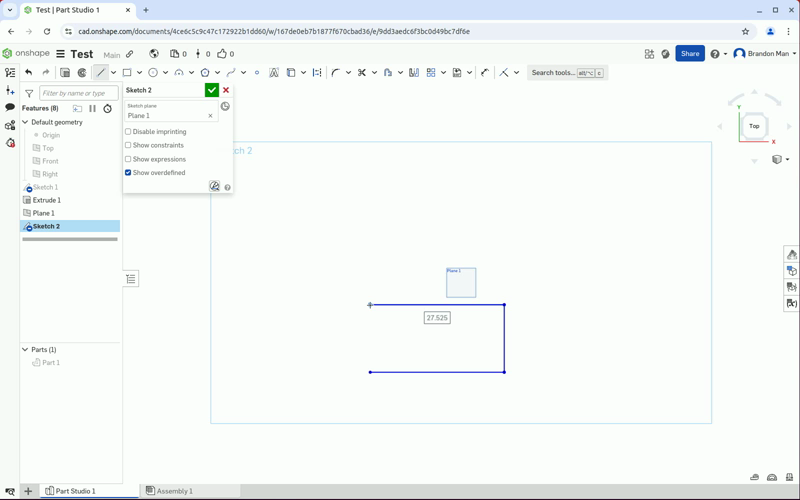
mouse_move(370, 372)
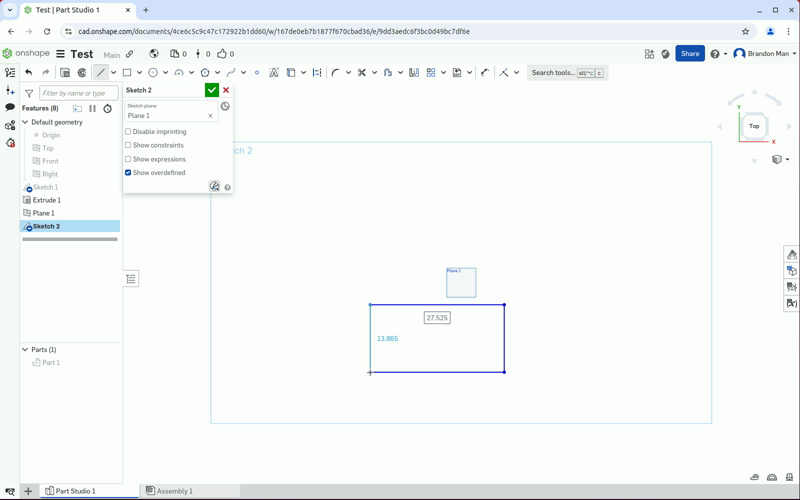
key_up(shift)
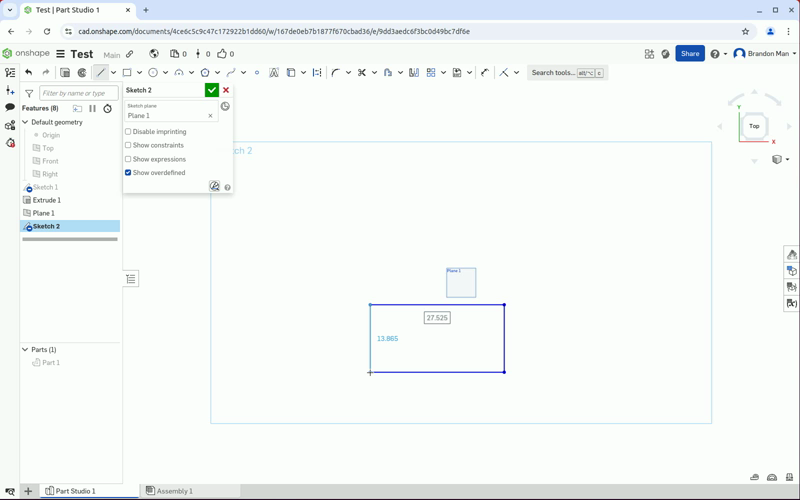
click(370, 372)
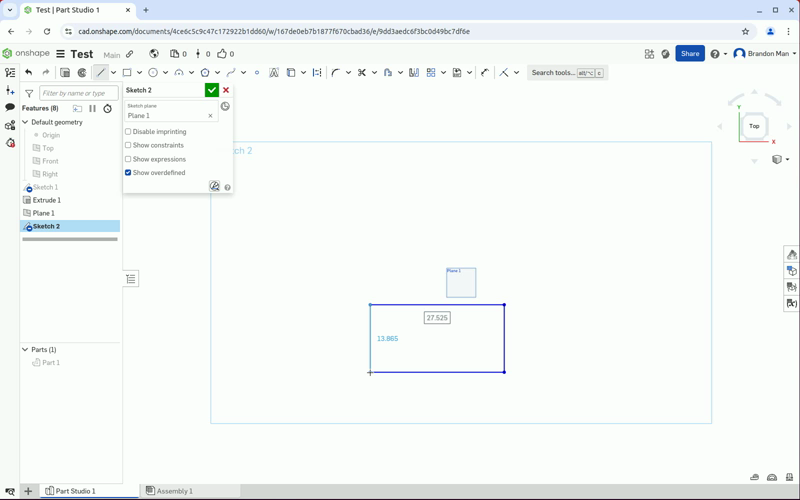
key(esc)
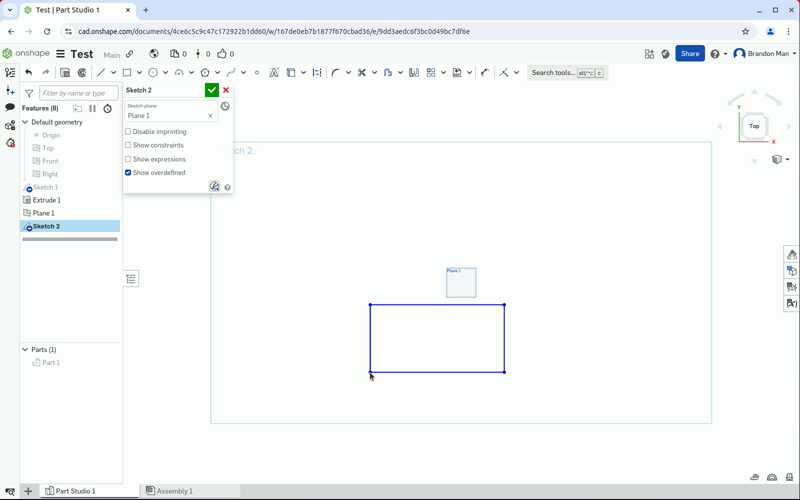
mouse_move(420, 320)
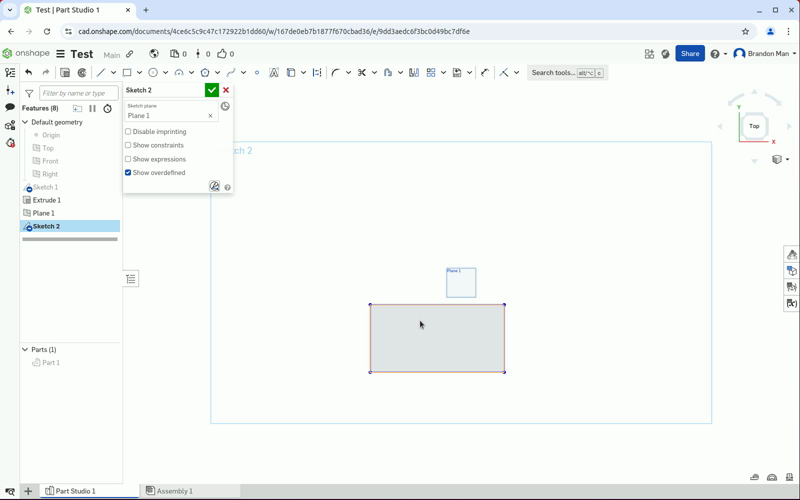
click(420, 320)
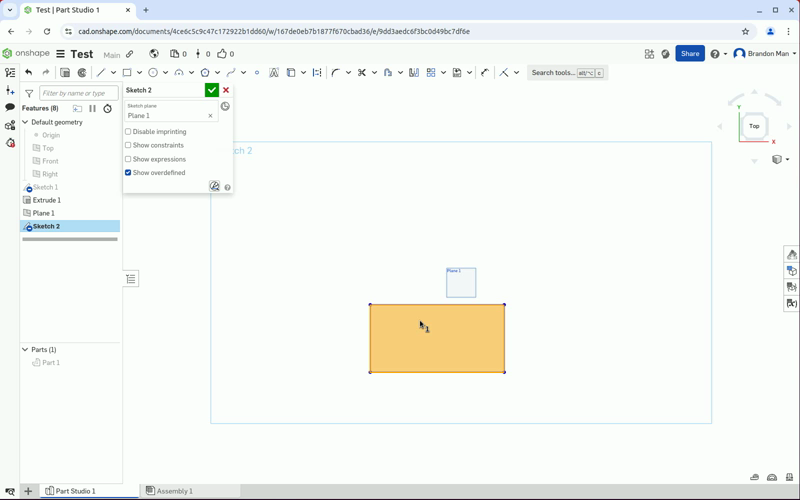
mouse_move(73, 352)
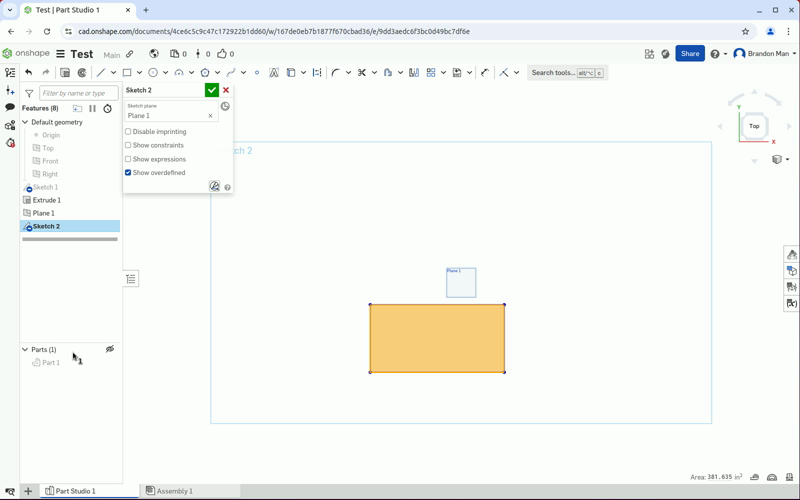
key(shift+y)
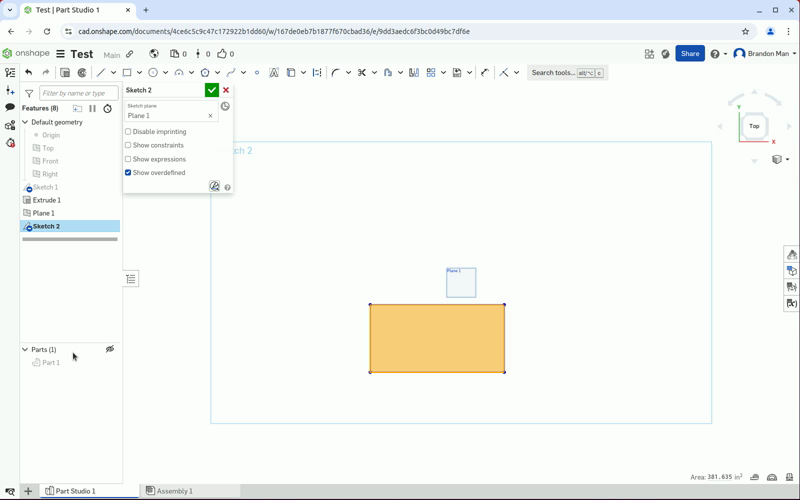
key(shift+e)
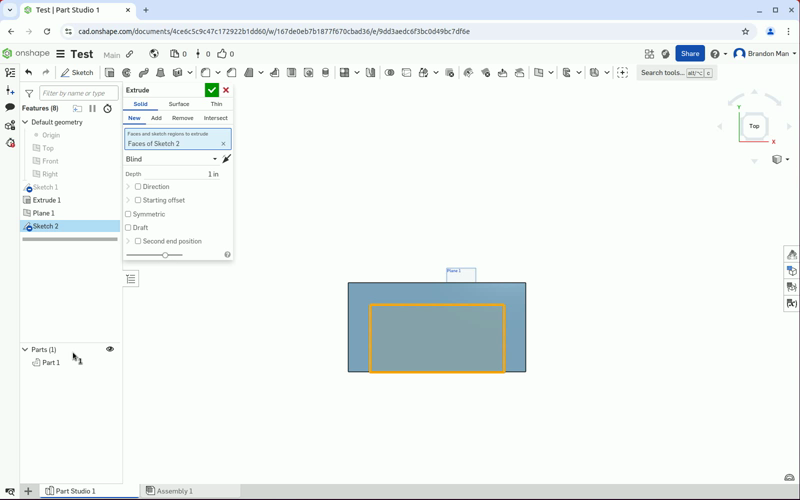
mouse_move(143, 106)
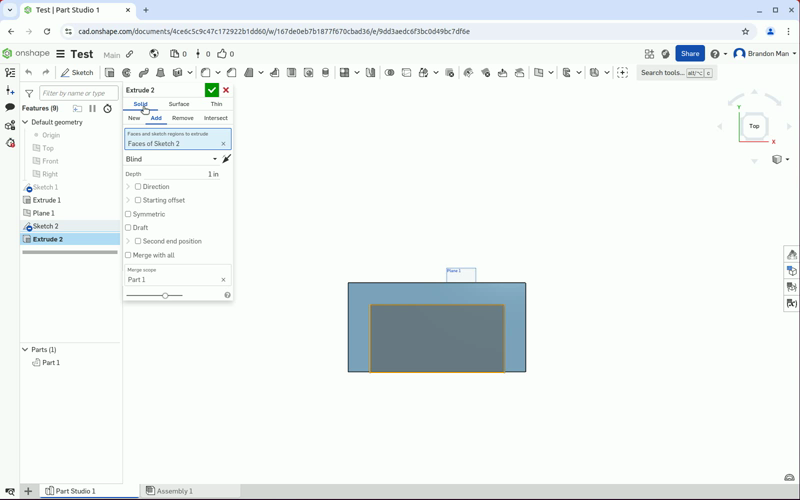
click(143, 106)
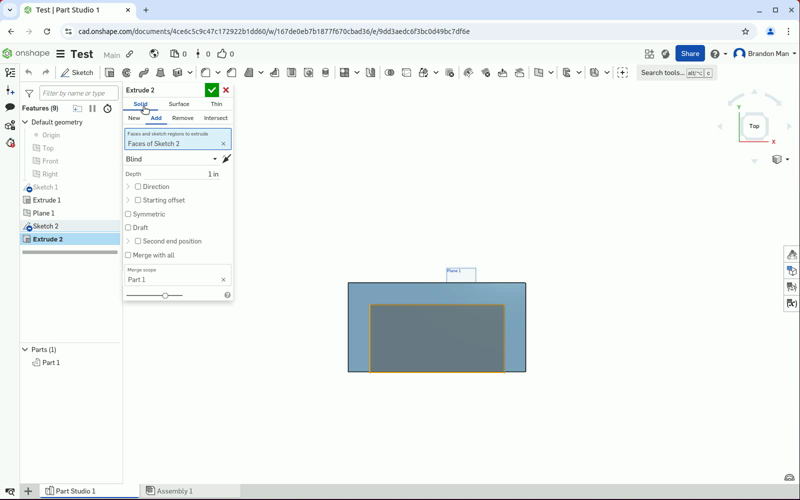
mouse_move(186, 120)
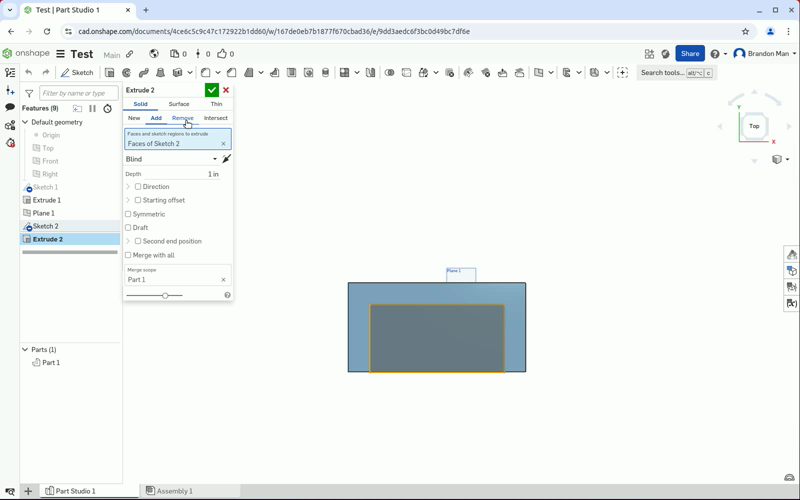
click(186, 120)
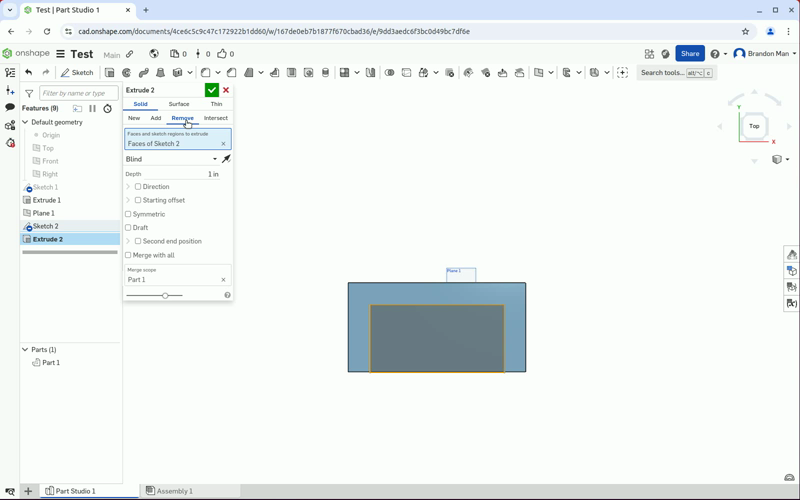
key(tab, 4)
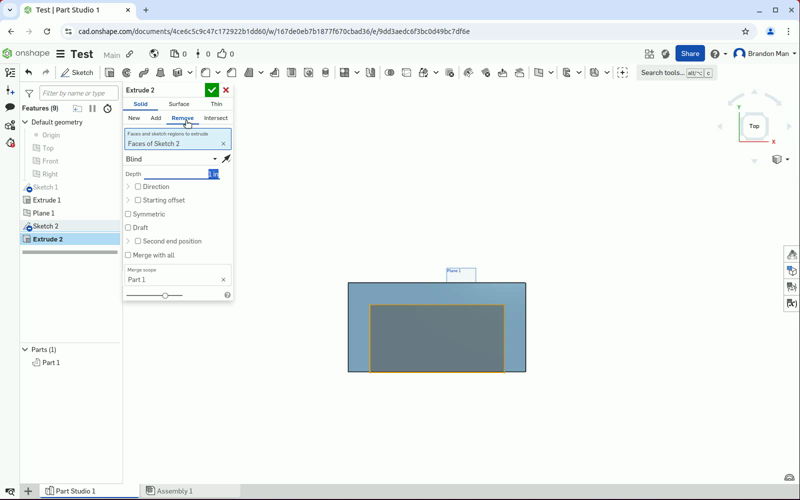
text(9.147)
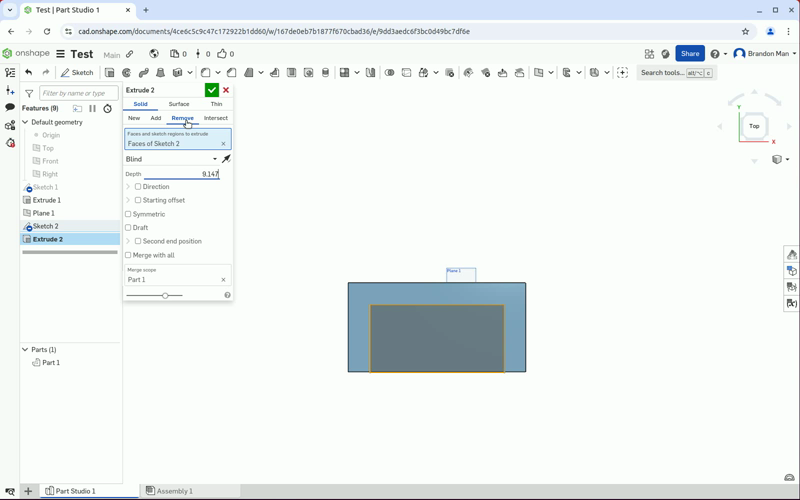
key(tab, 6)
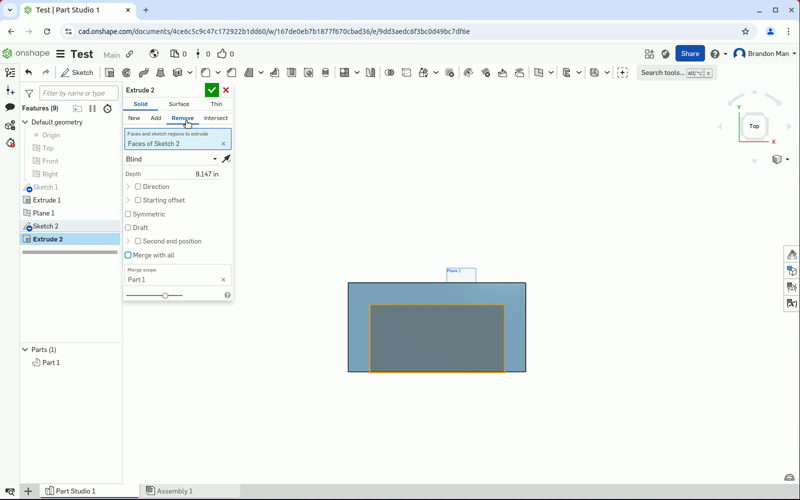
key(space)
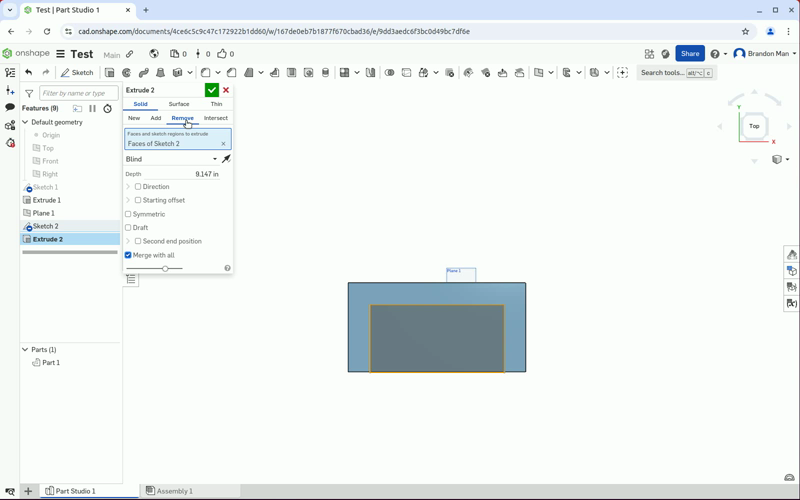
key(enter)
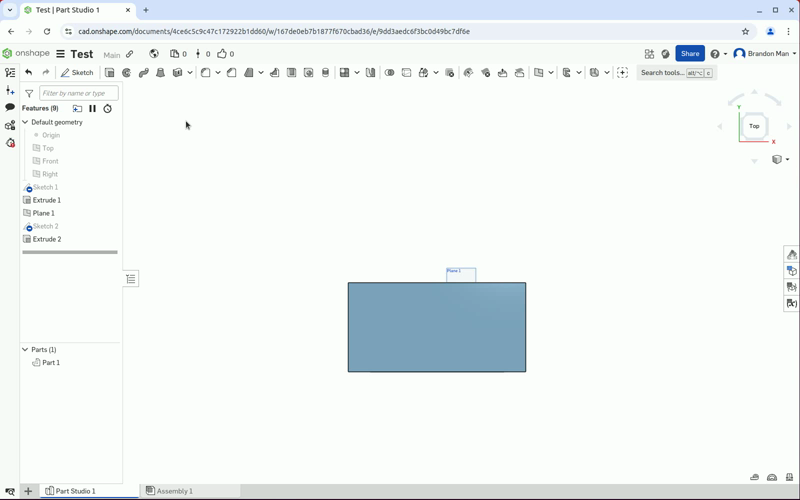
key(shift+h)
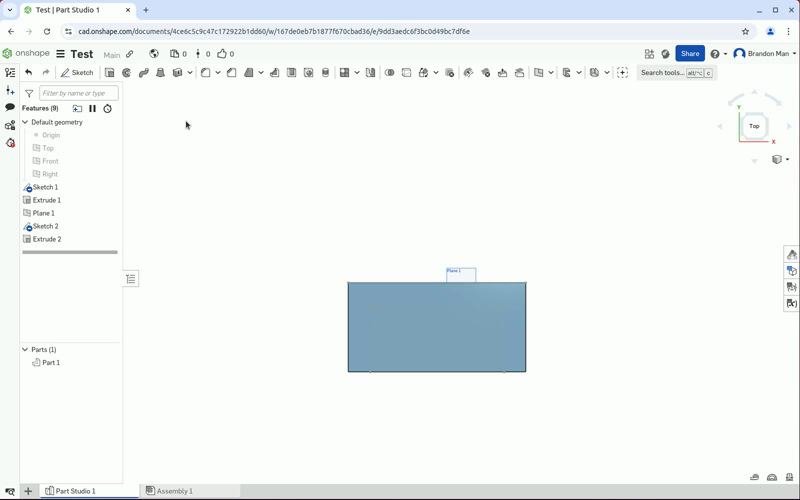
key(shift+h)
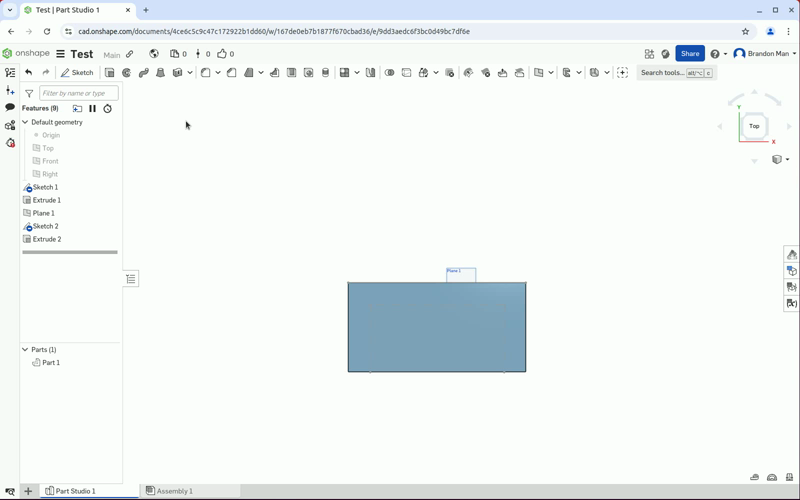
key(shift+7)
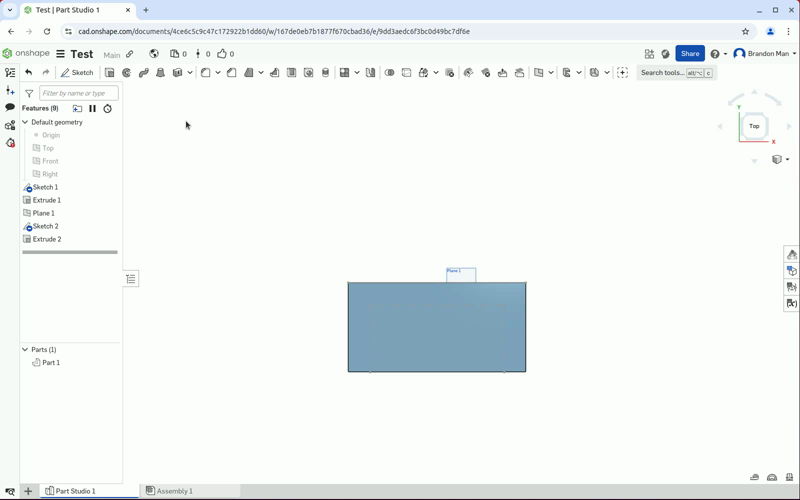
key(up, 3)
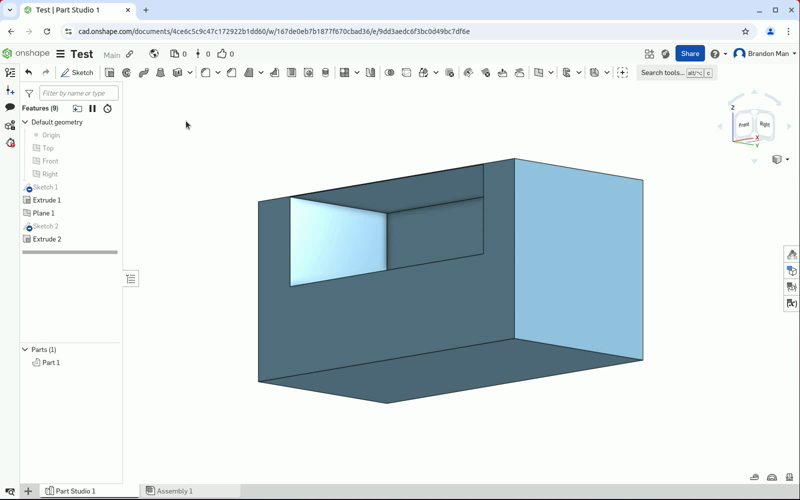
key(left, 3)
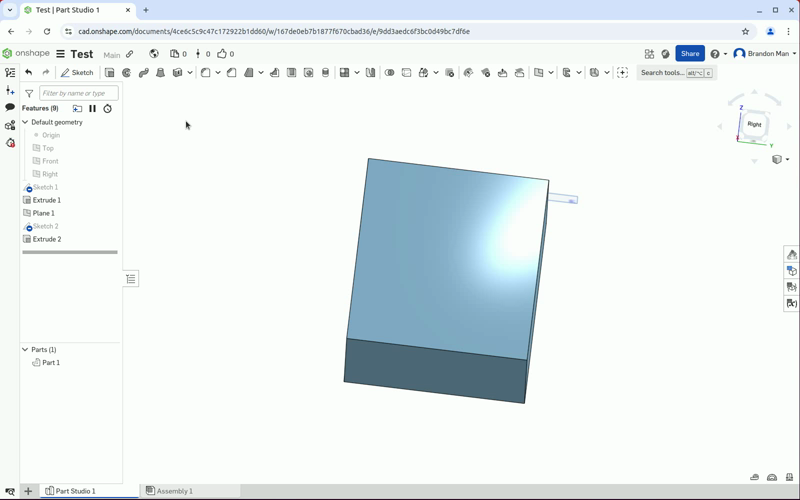
key(right, 3)
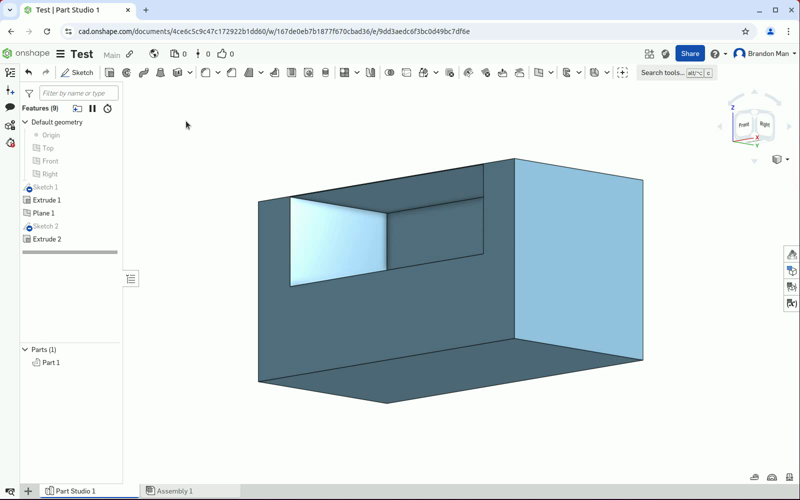
key(down, 3)
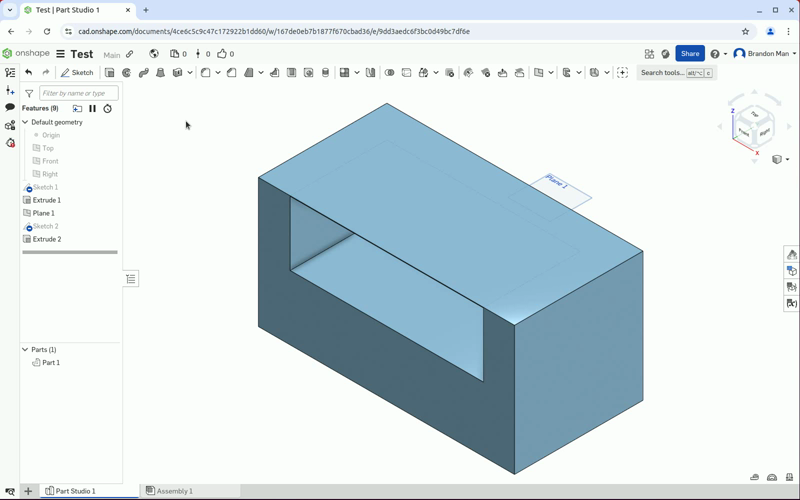
mouse_move(73, 189)
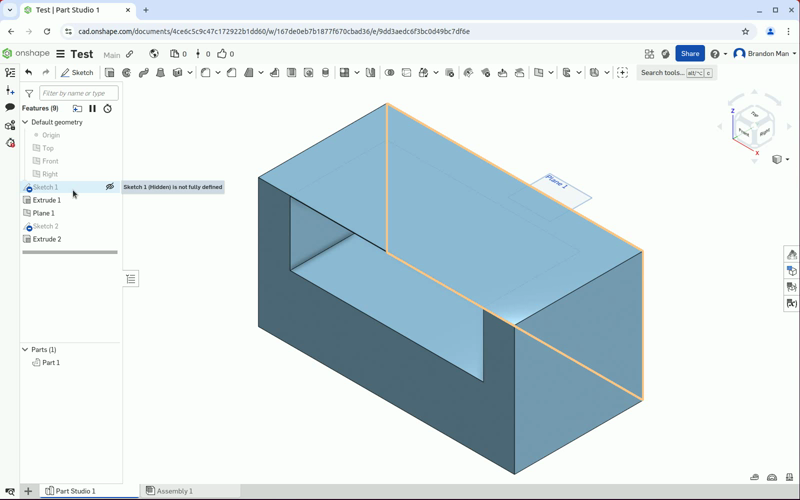
click(73, 189)